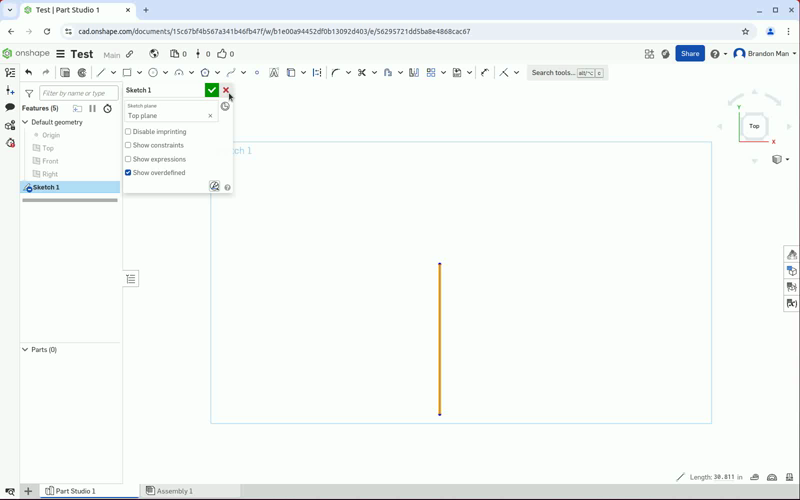
key(shift+h)
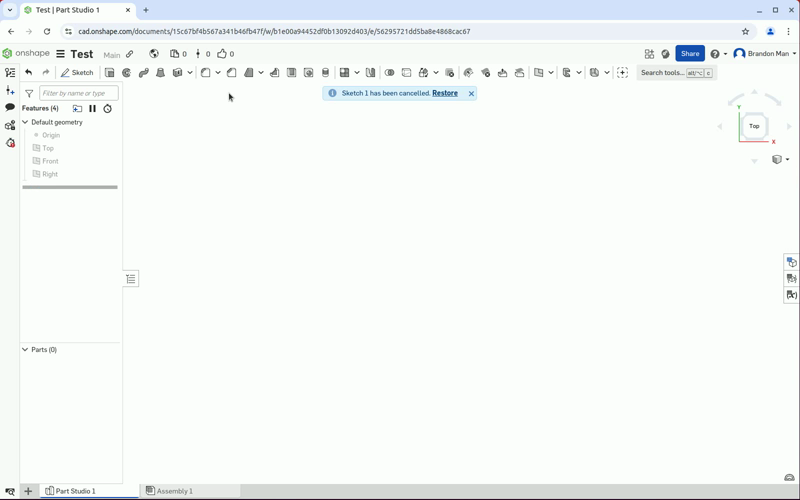
mouse_move(73, 352)
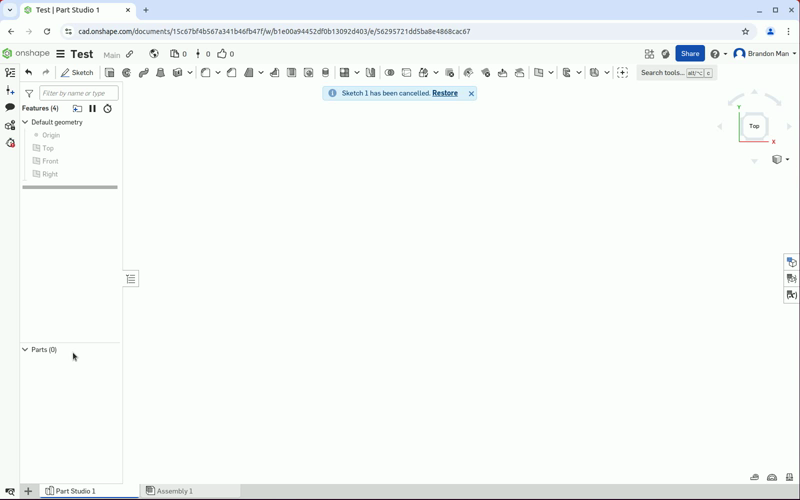
key(y)
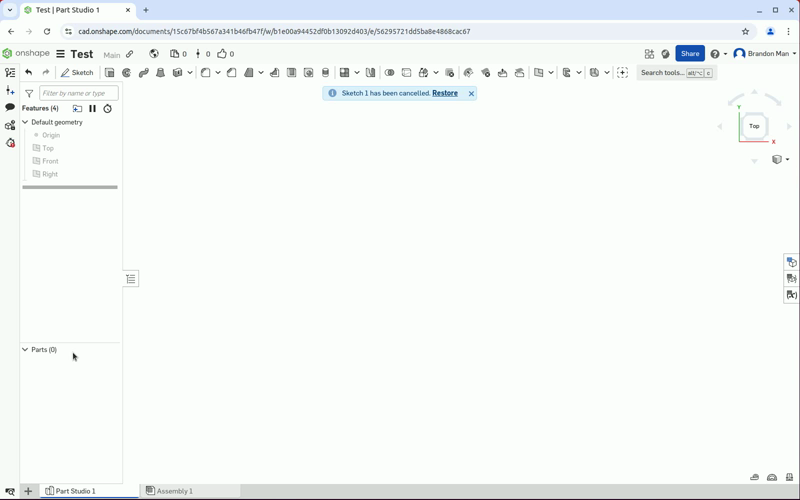
key(shift+p)
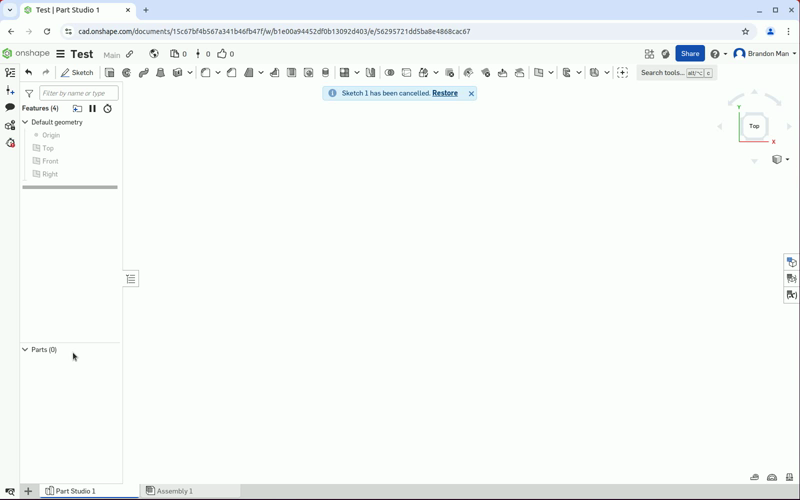
key(space)
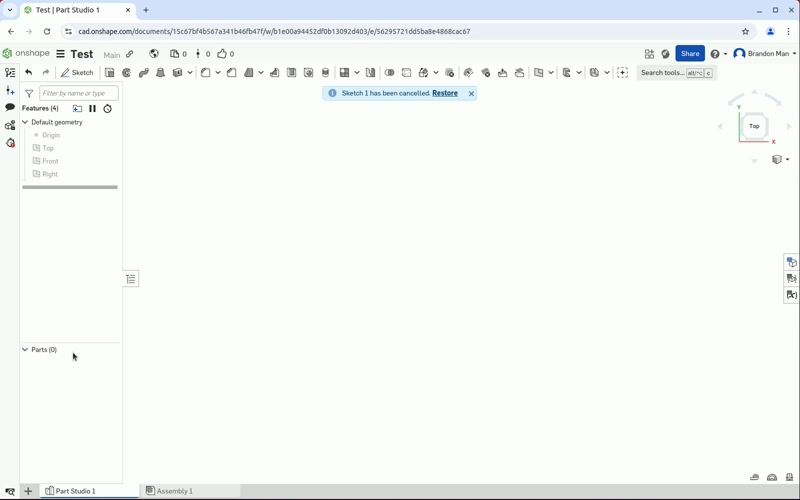
key_down(shift)
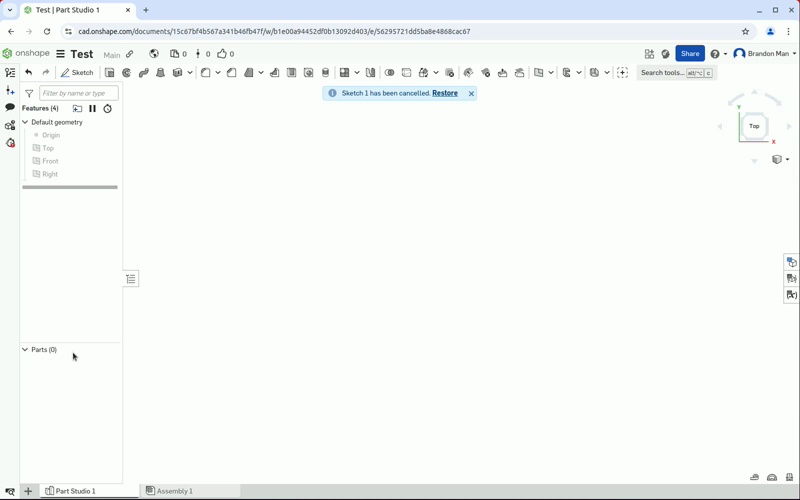
key(up)
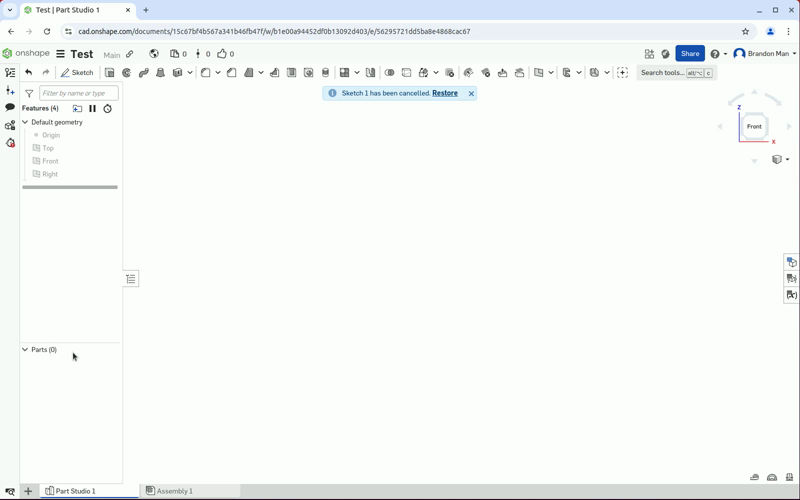
key_up(shift)
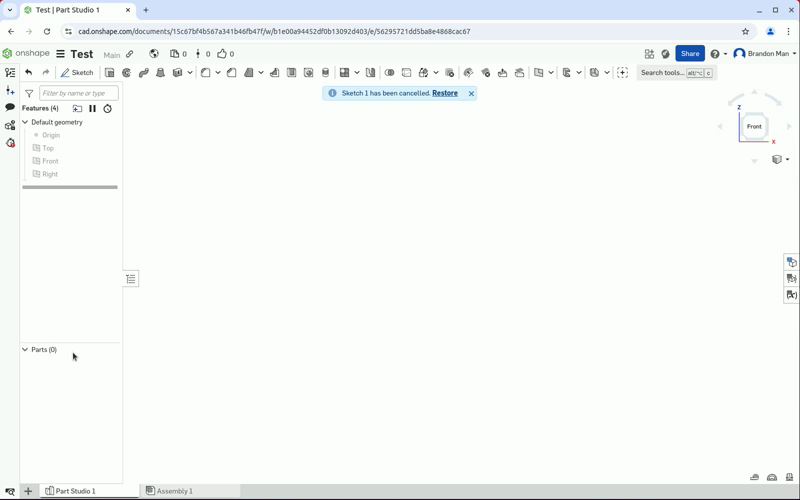
mouse_move(73, 352)
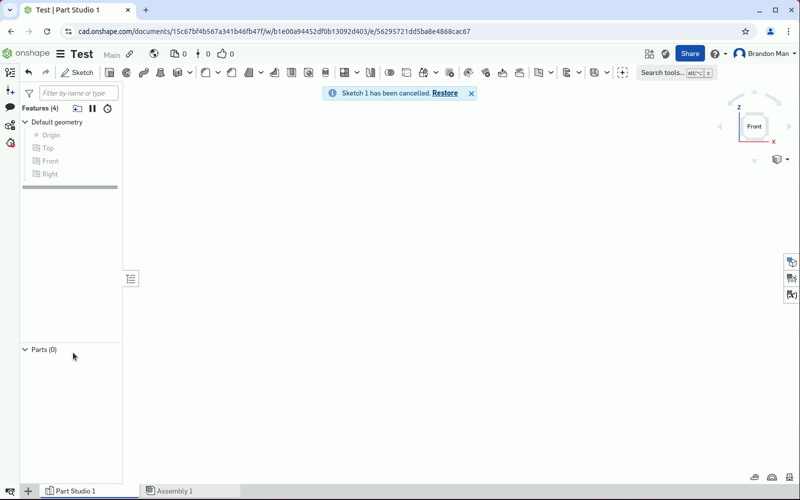
key(shift+y)
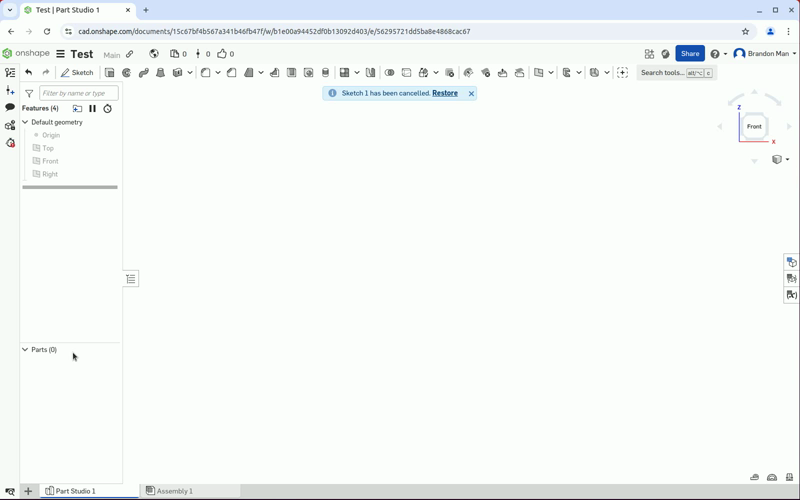
key(shift+s)
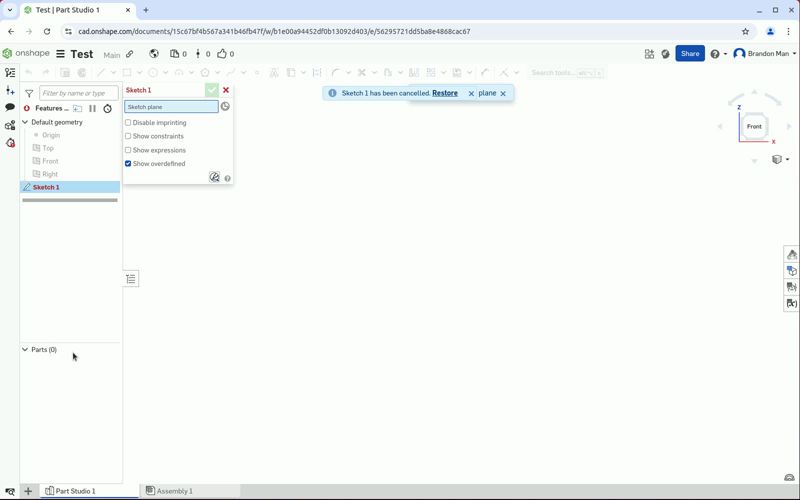
mouse_move(73, 163)
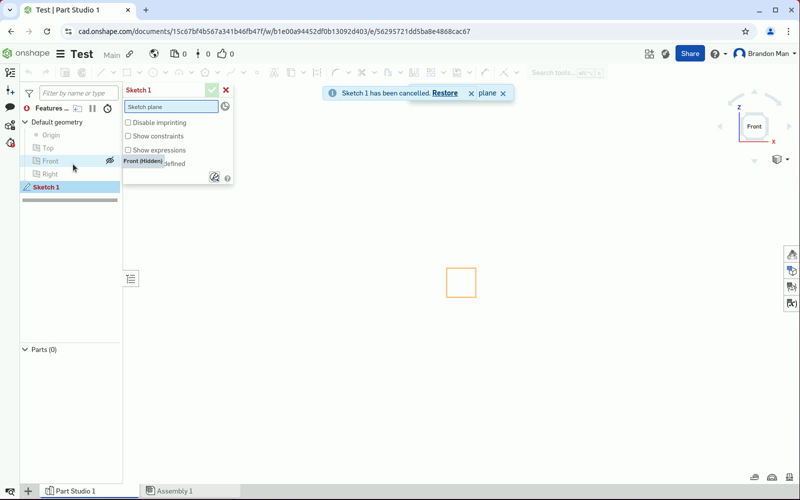
click(73, 163)
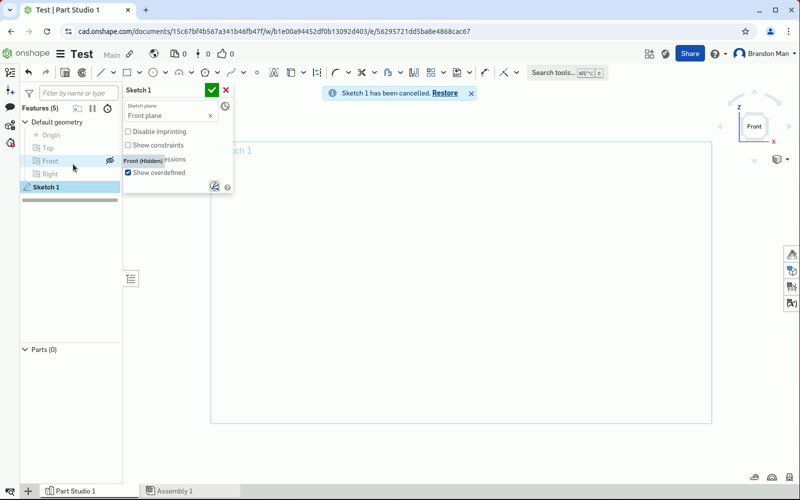
mouse_move(73, 352)
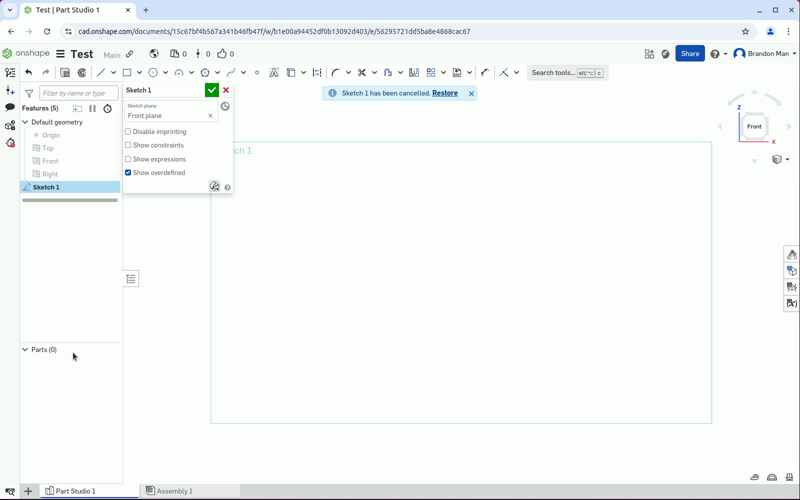
key(y)
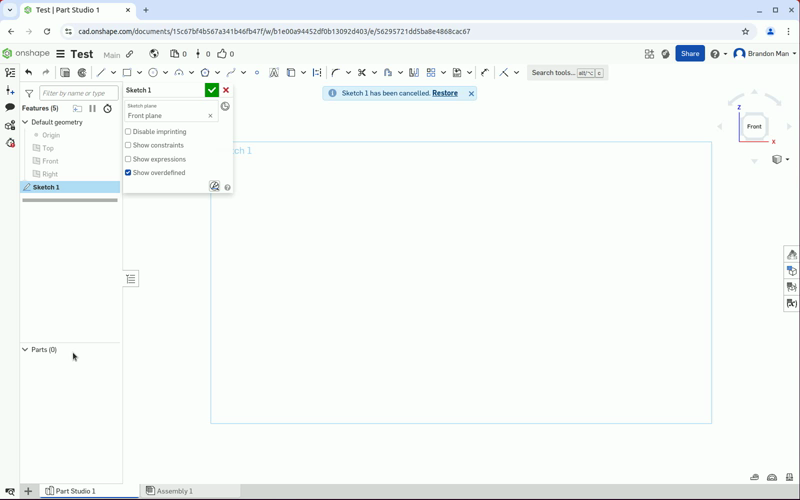
key(l)
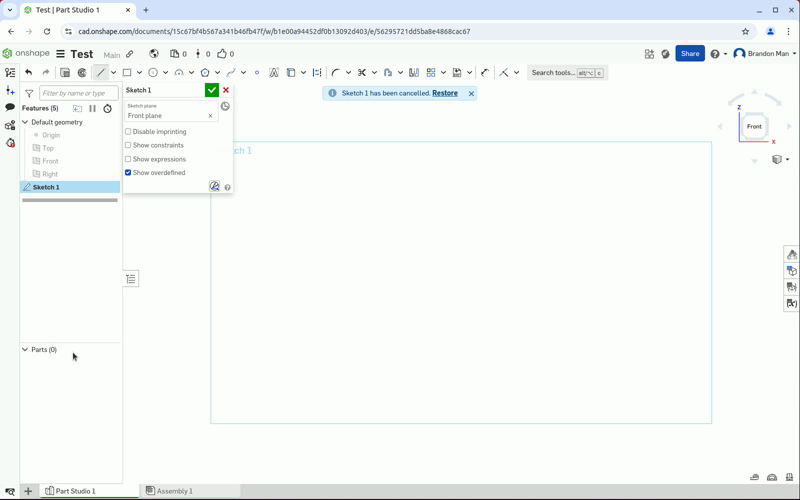
key_down(shift)
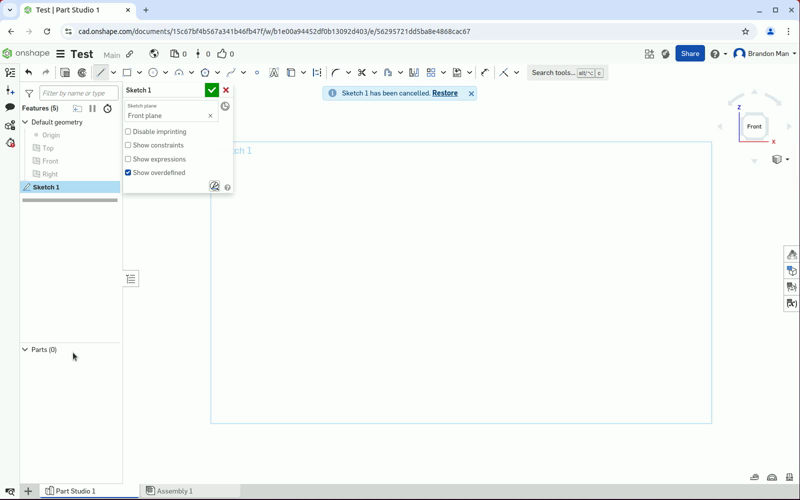
mouse_move(460, 282)
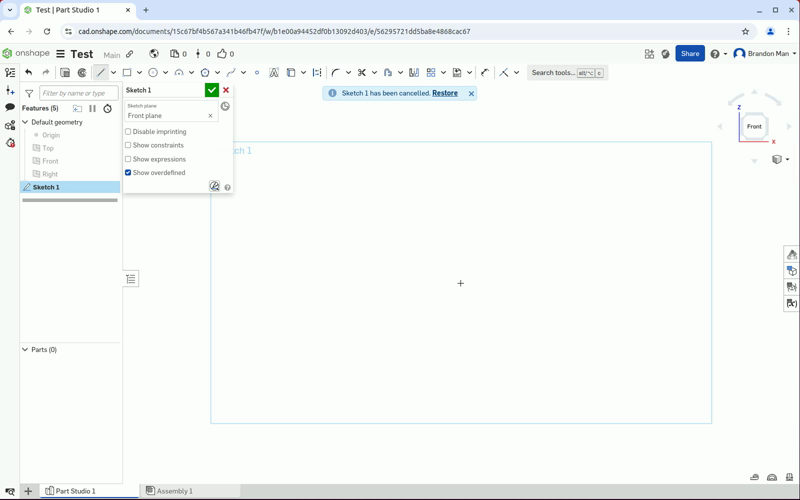
click(460, 282)
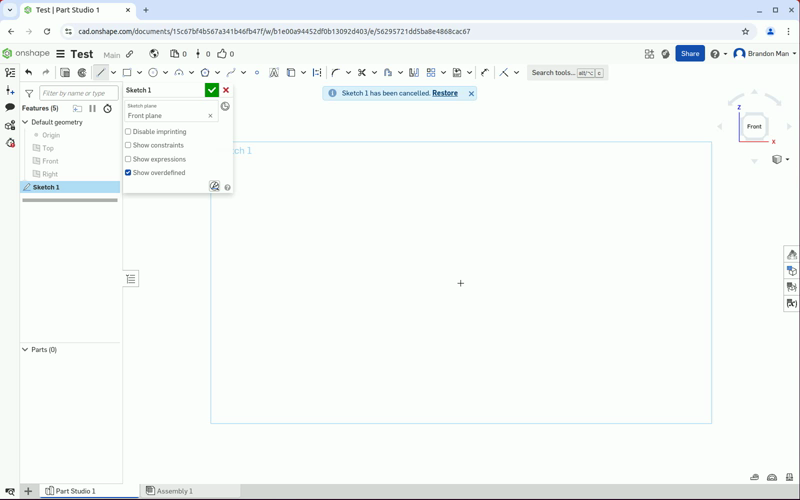
key_up(shift)
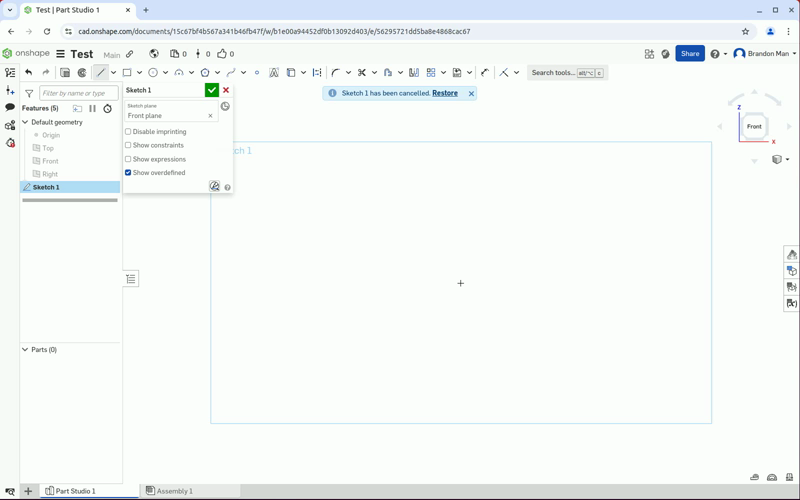
key_down(shift)
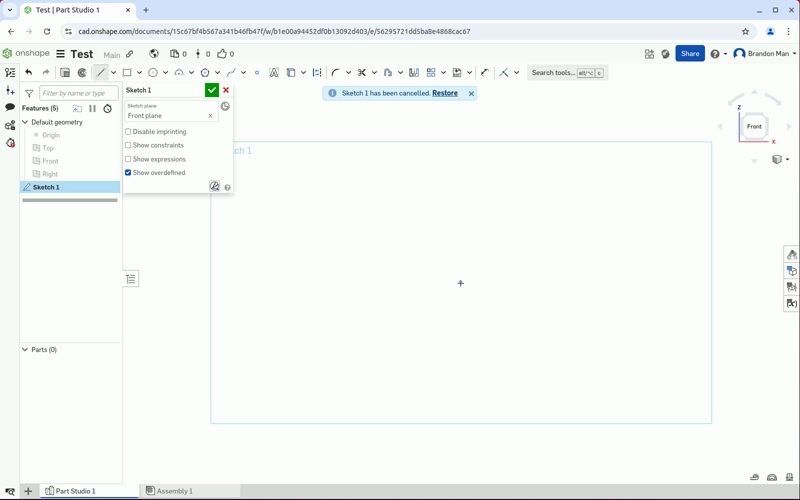
mouse_move(573, 282)
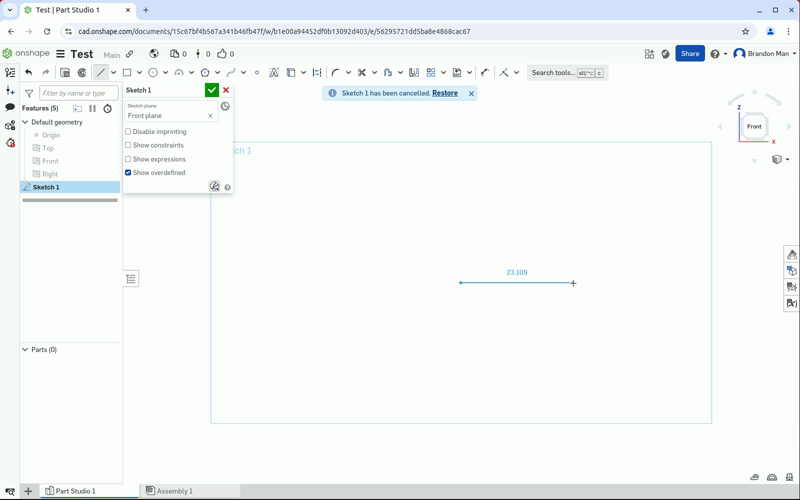
click(573, 282)
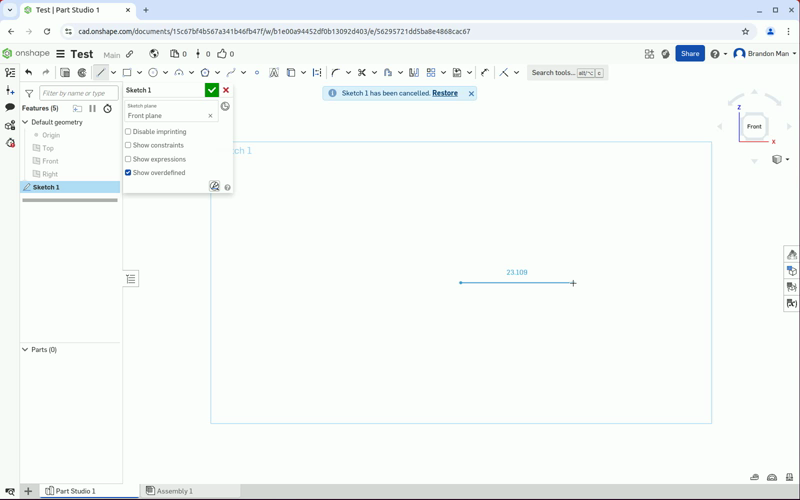
key_up(shift)
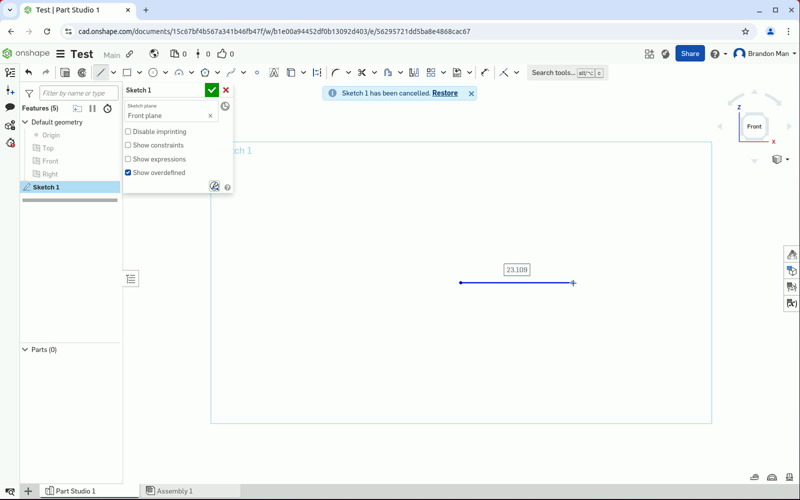
key_down(shift)
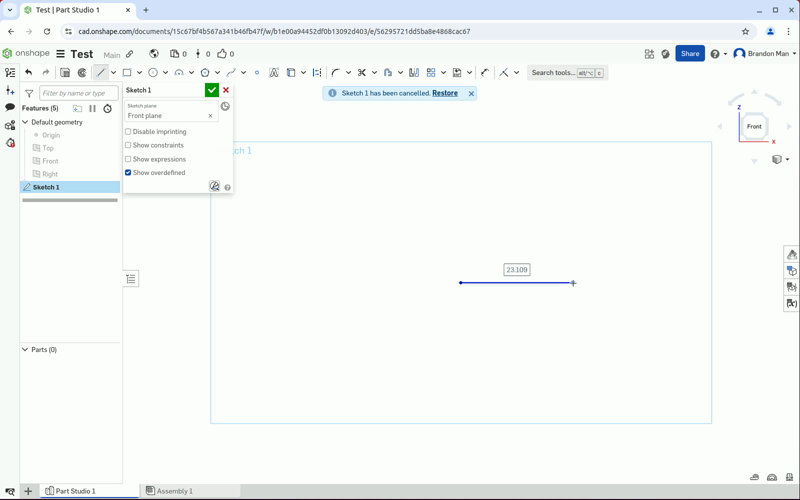
mouse_move(589, 282)
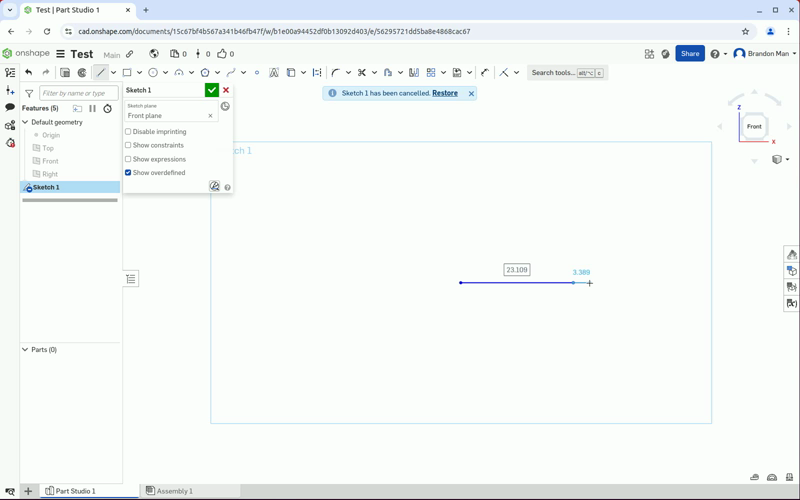
mouse_move(573, 258)
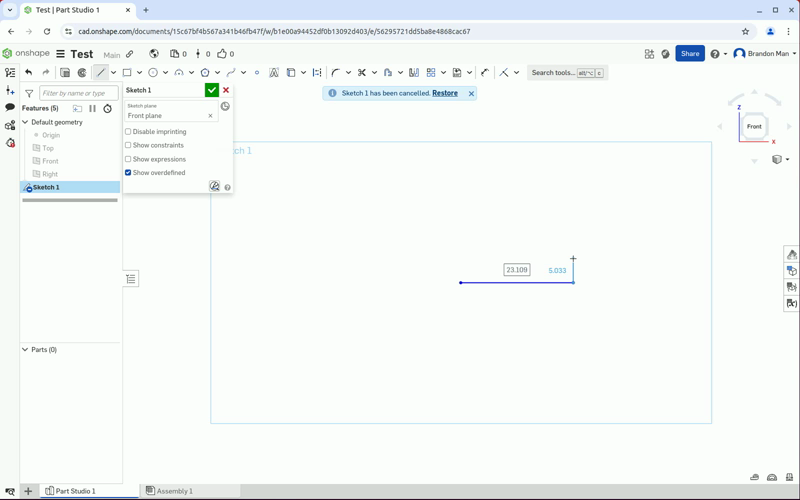
click(573, 258)
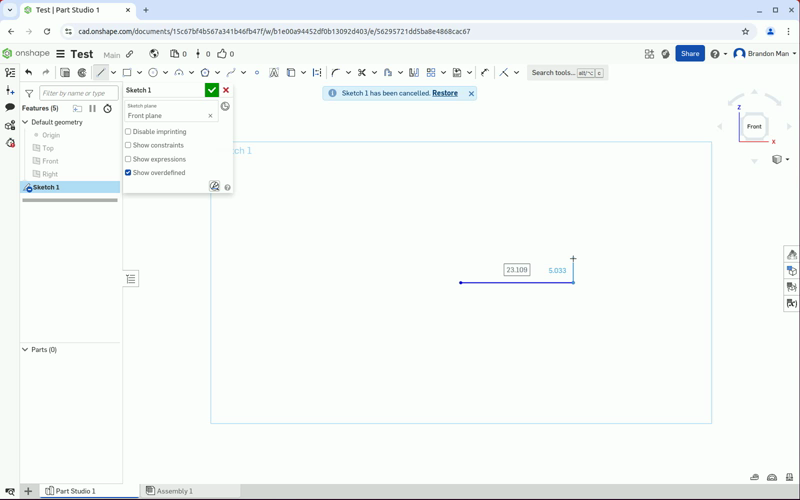
key_up(shift)
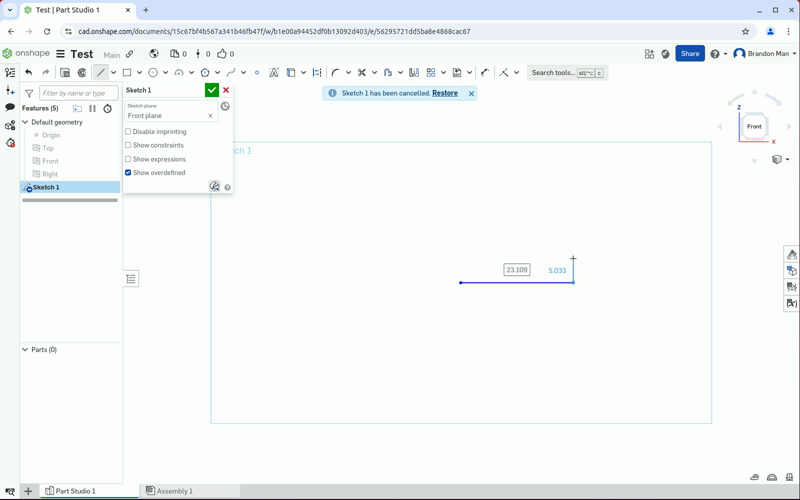
key_down(shift)
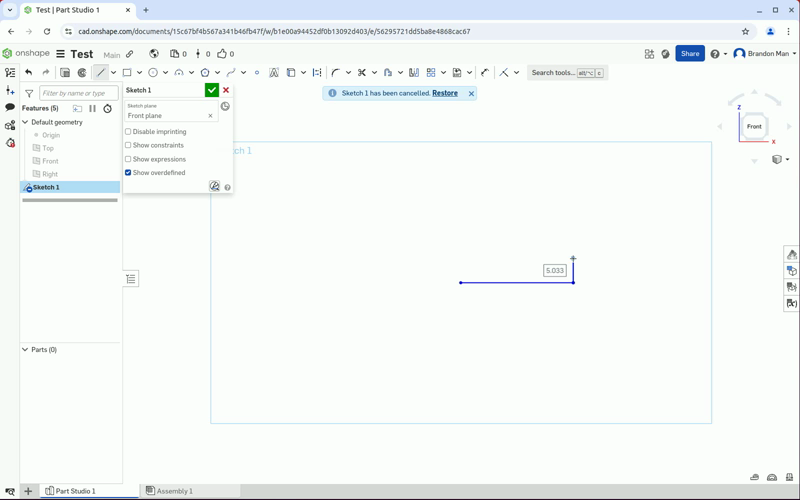
mouse_move(473, 258)
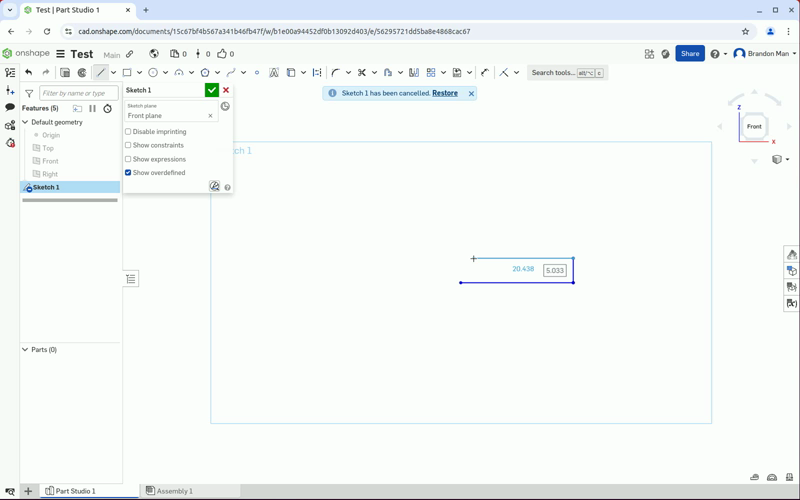
click(473, 258)
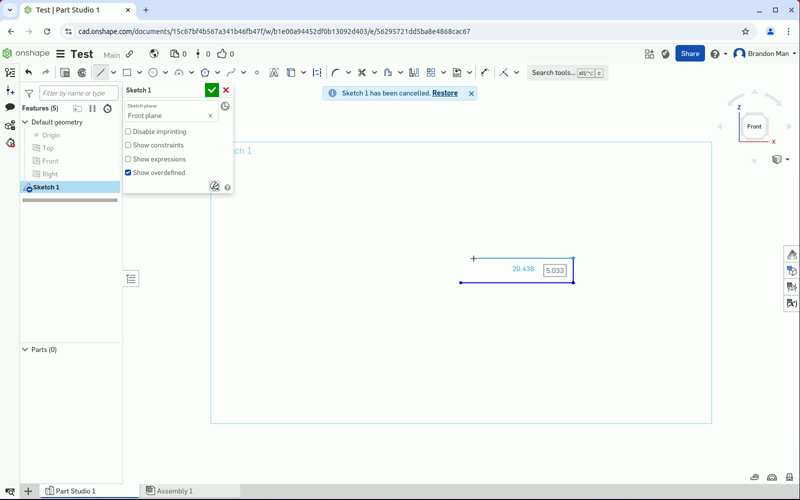
key_up(shift)
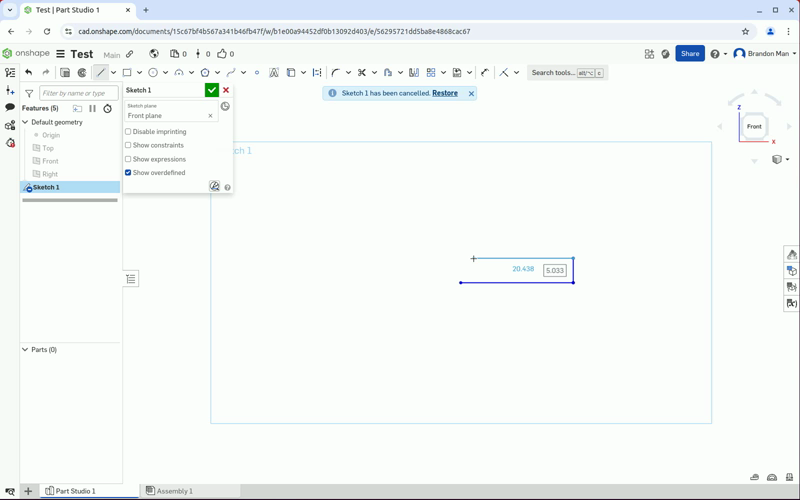
key_down(shift)
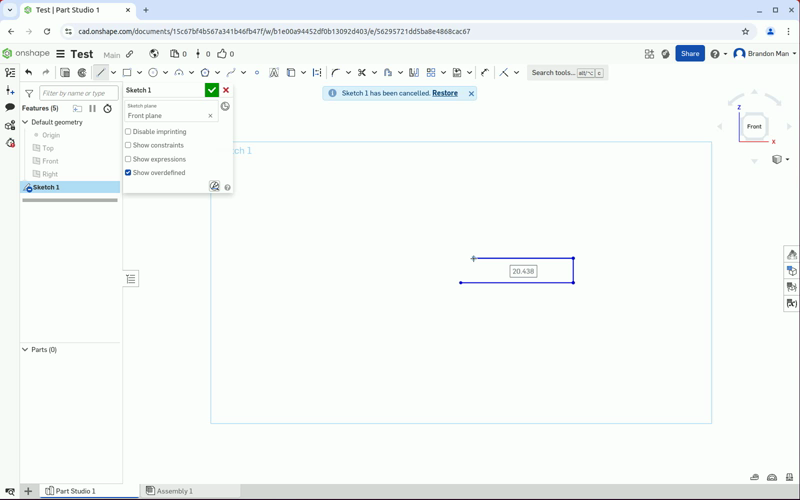
mouse_move(503, 258)
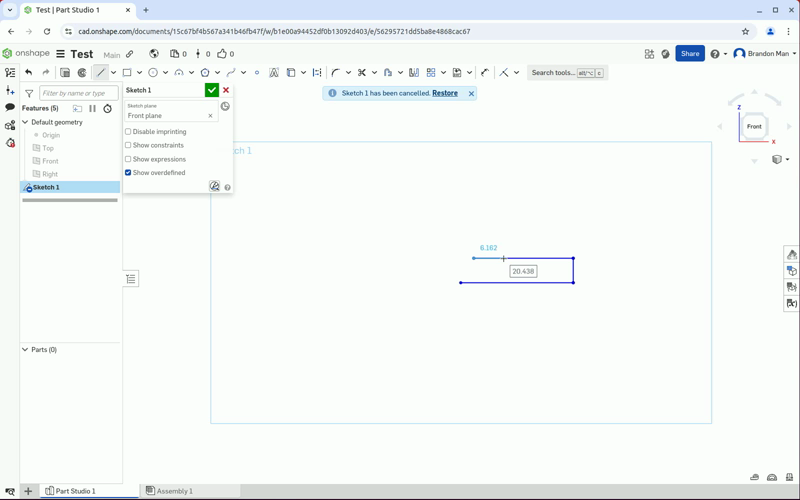
mouse_move(473, 208)
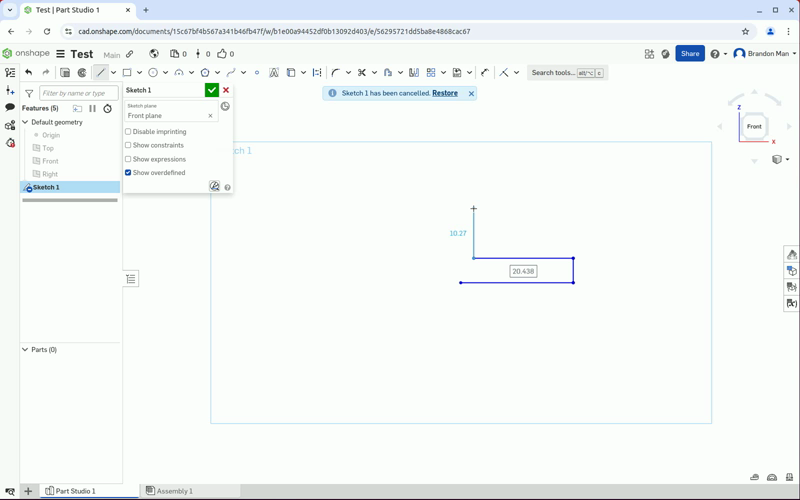
click(473, 208)
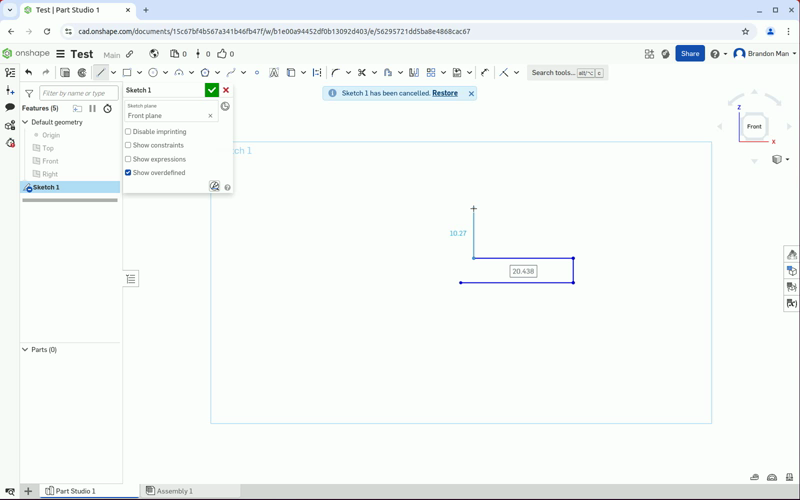
key_up(shift)
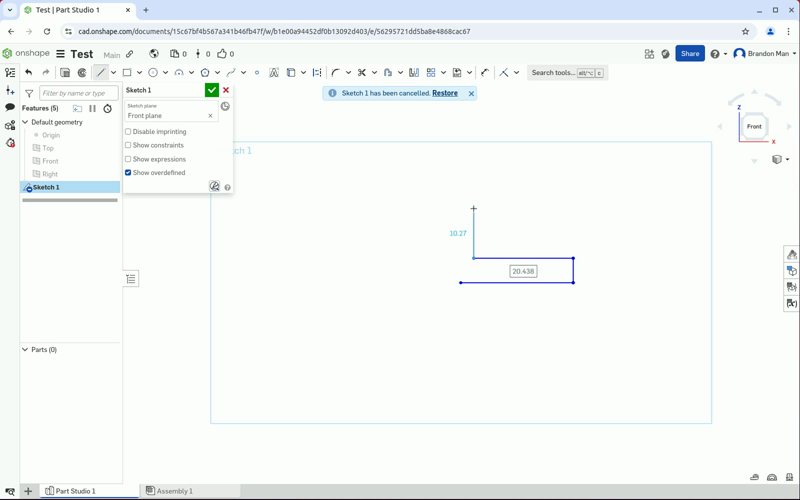
key_down(shift)
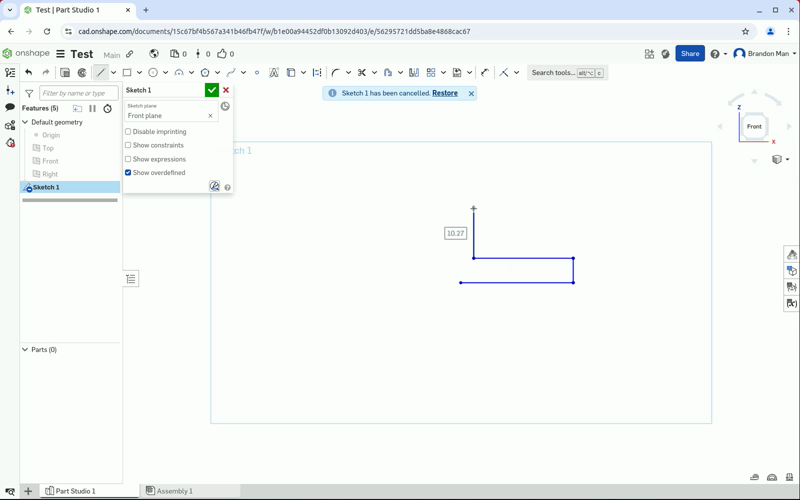
mouse_move(503, 208)
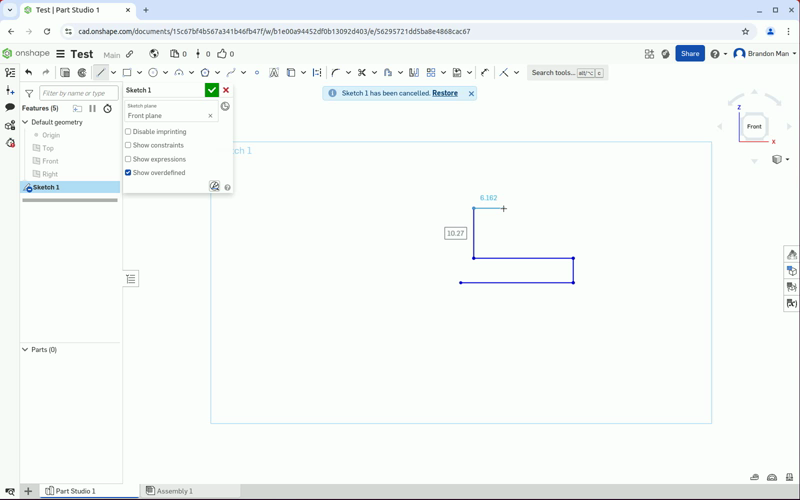
mouse_move(460, 208)
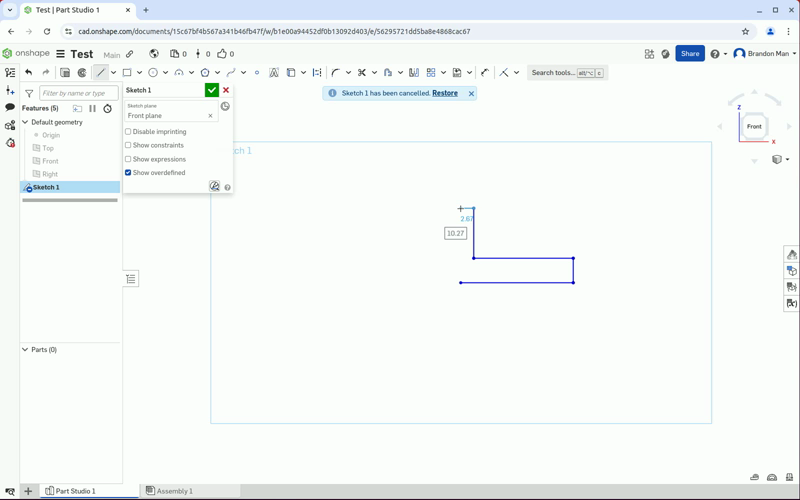
click(460, 208)
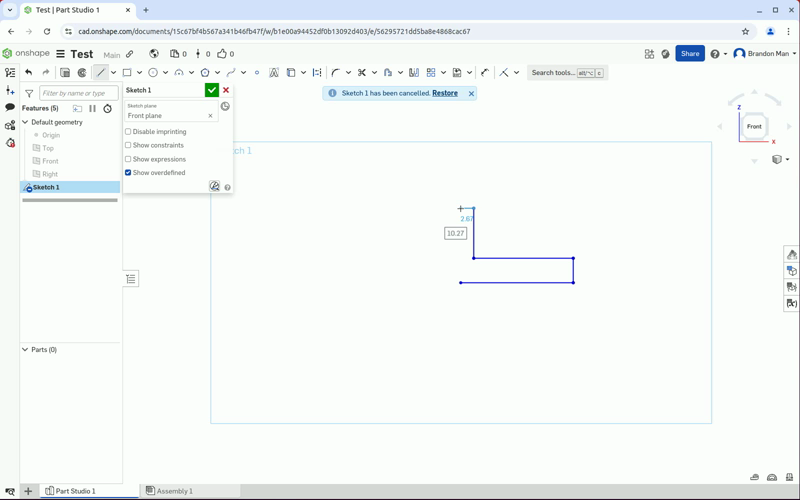
key_up(shift)
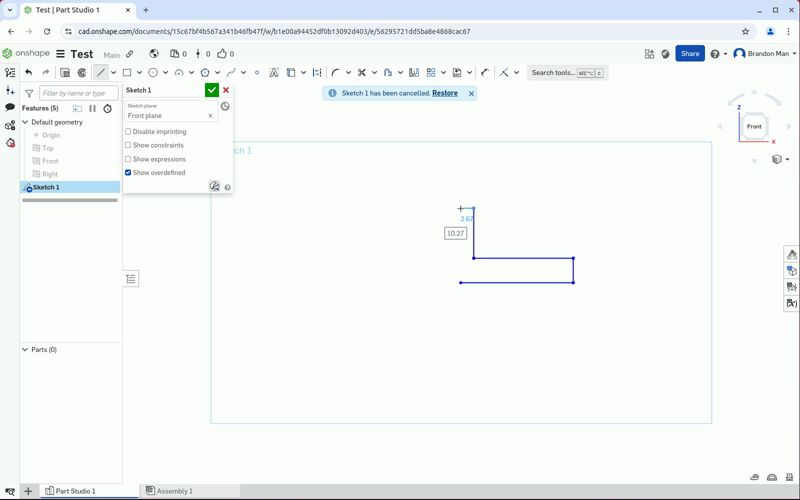
key_down(shift)
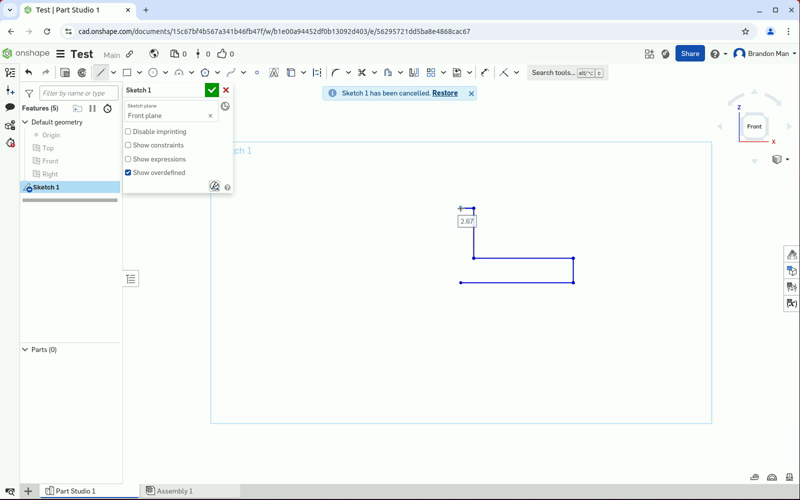
mouse_move(460, 282)
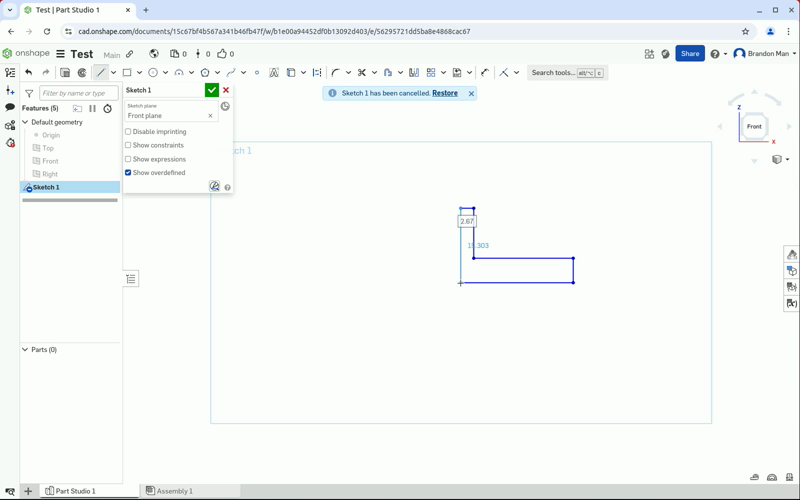
key_up(shift)
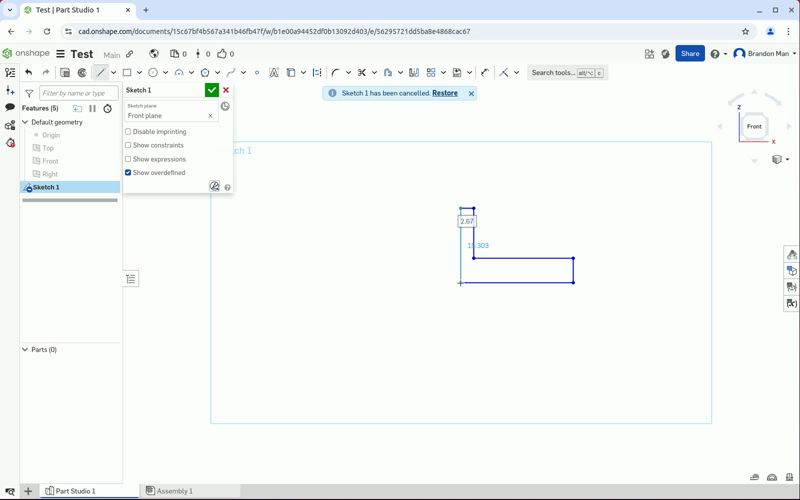
click(460, 282)
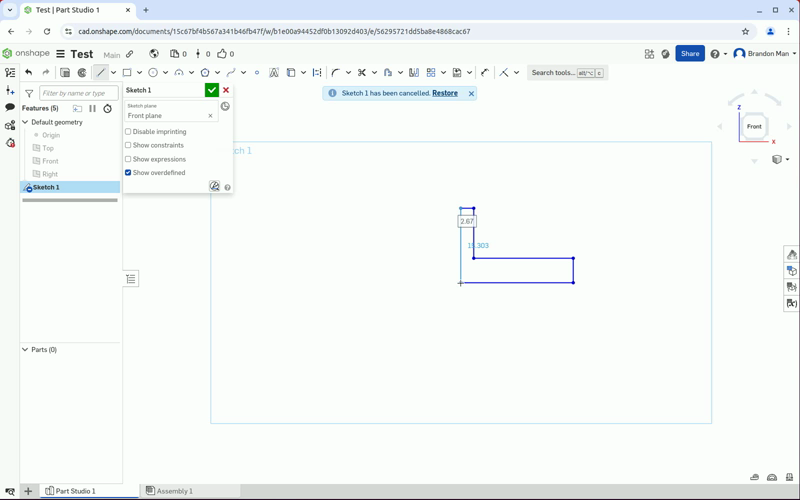
key(esc)
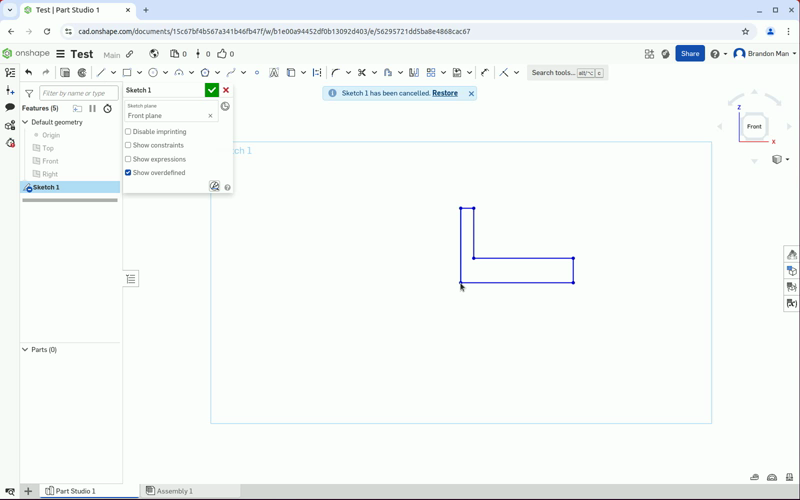
mouse_move(475, 276)
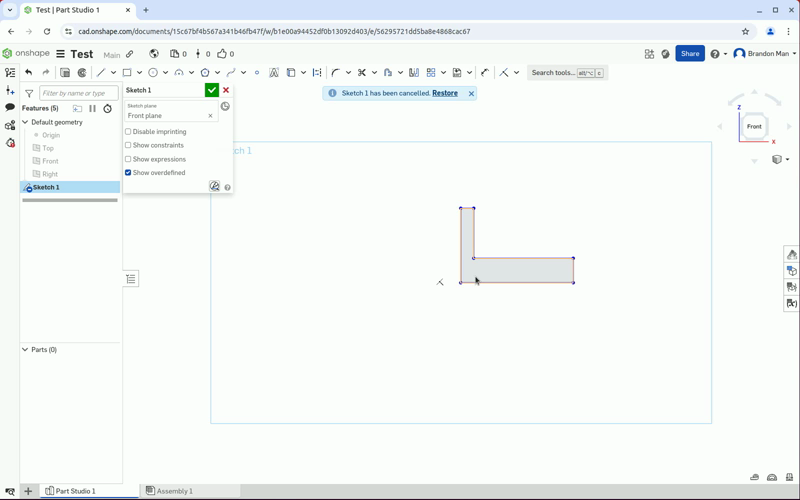
click(475, 276)
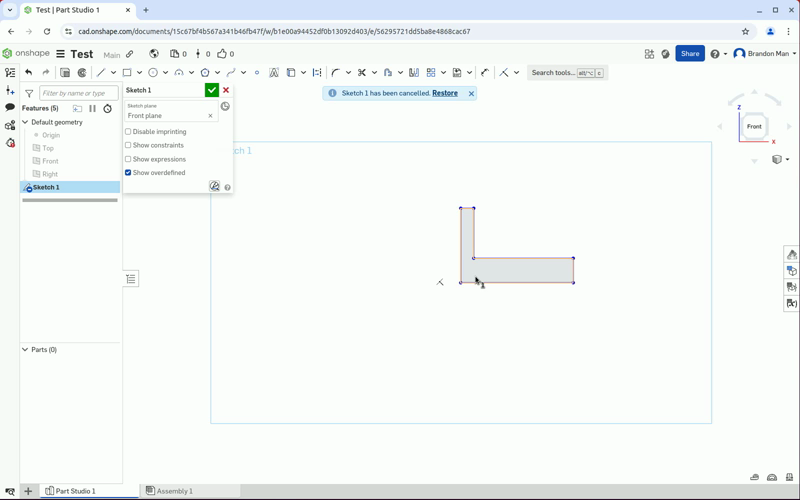
mouse_move(73, 352)
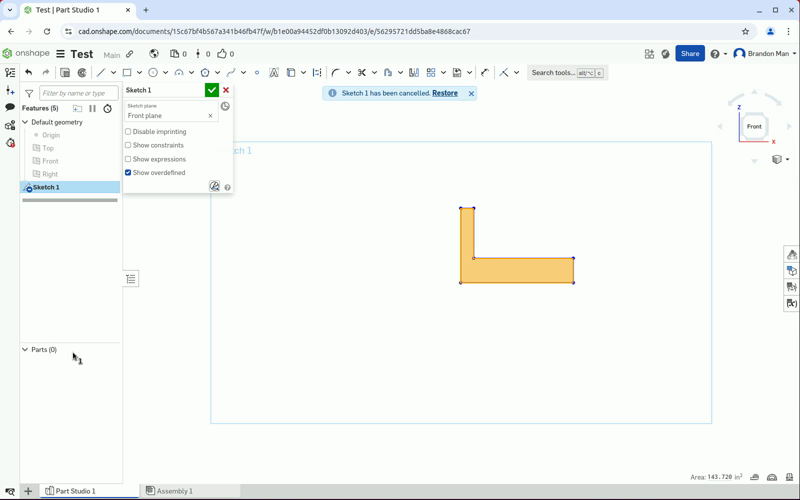
key(shift+y)
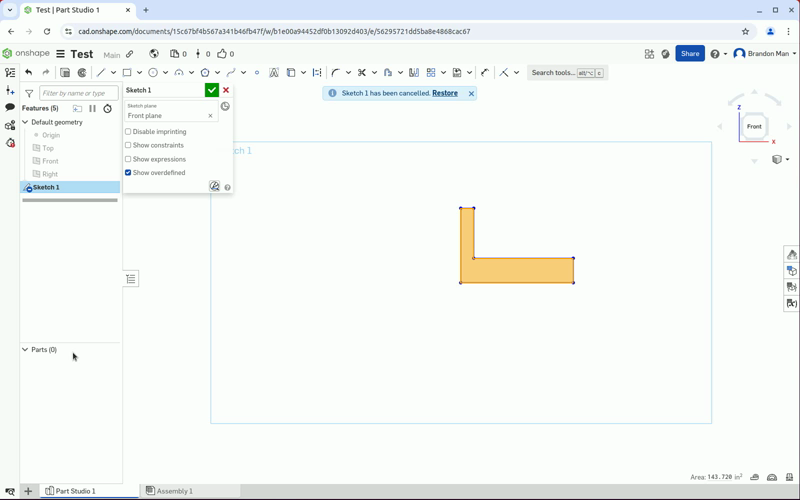
key(shift+e)
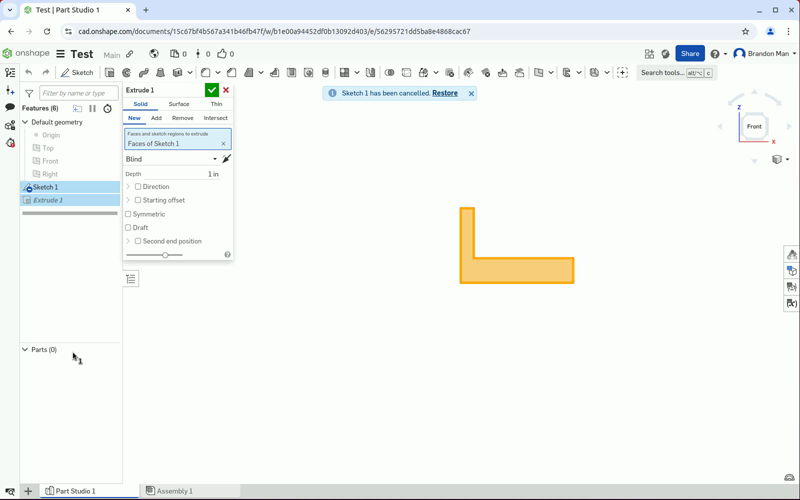
mouse_move(143, 106)
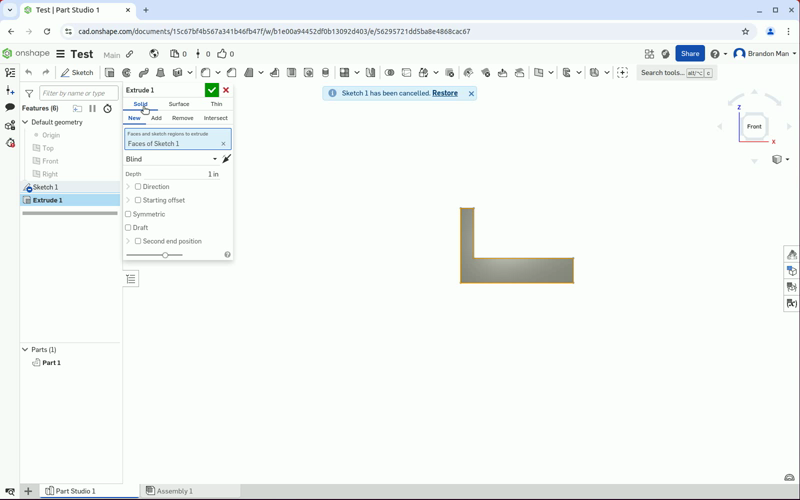
click(143, 106)
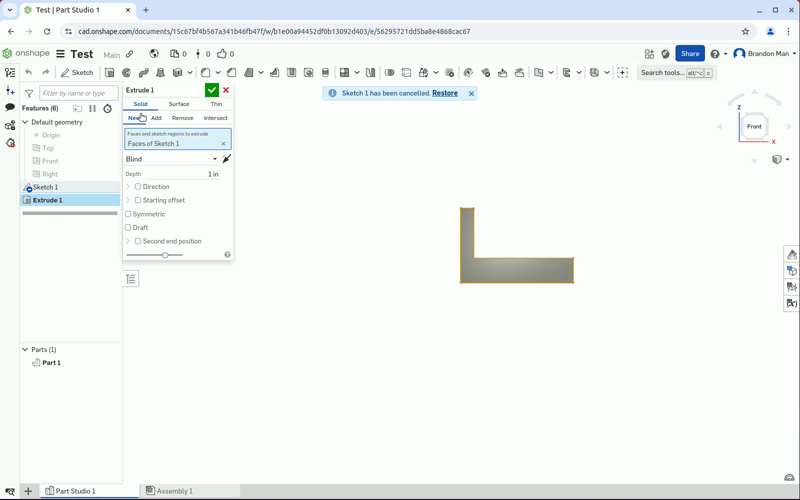
mouse_move(137, 120)
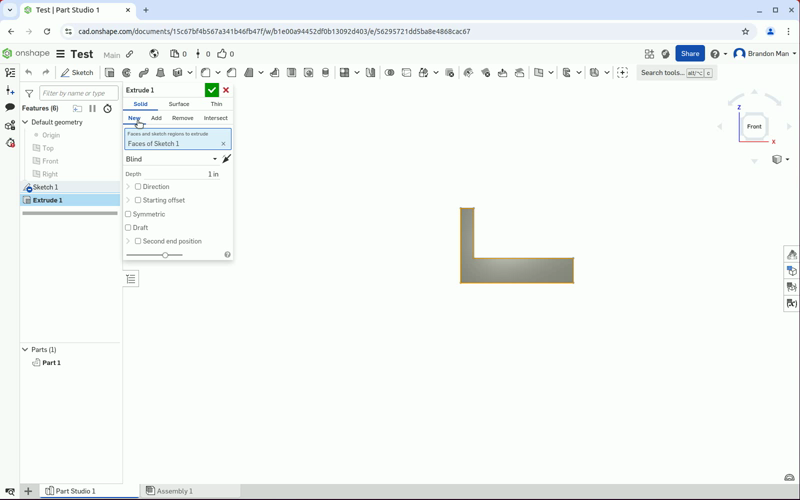
click(137, 120)
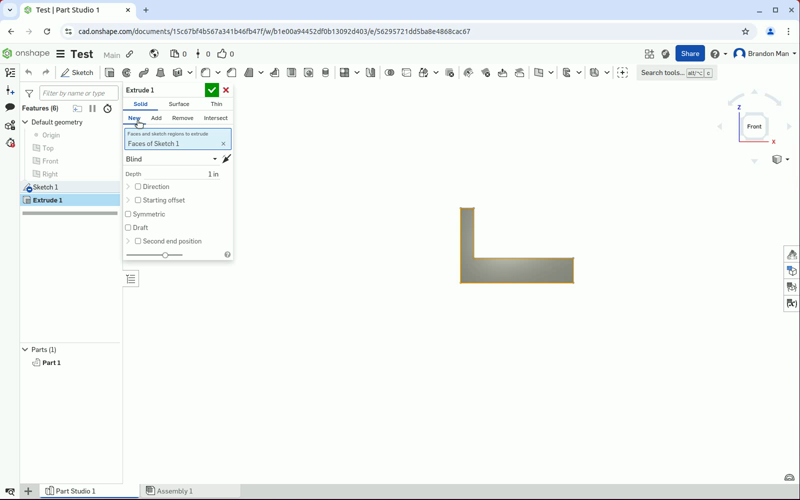
key(tab, 4)
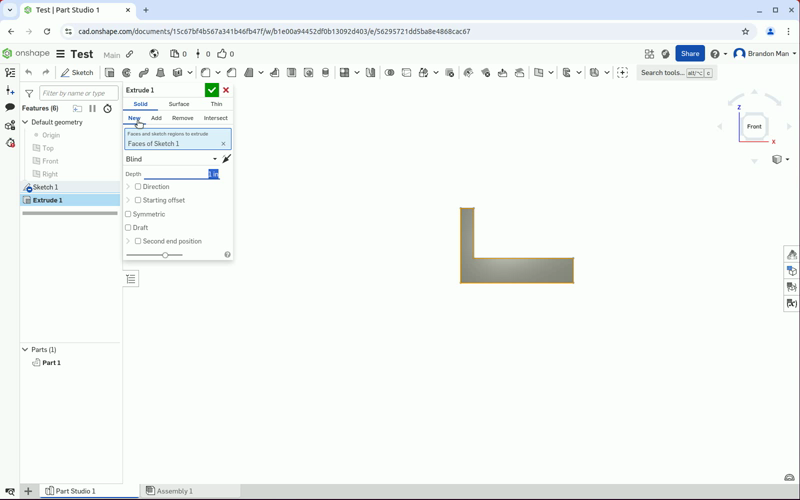
text(10.351)
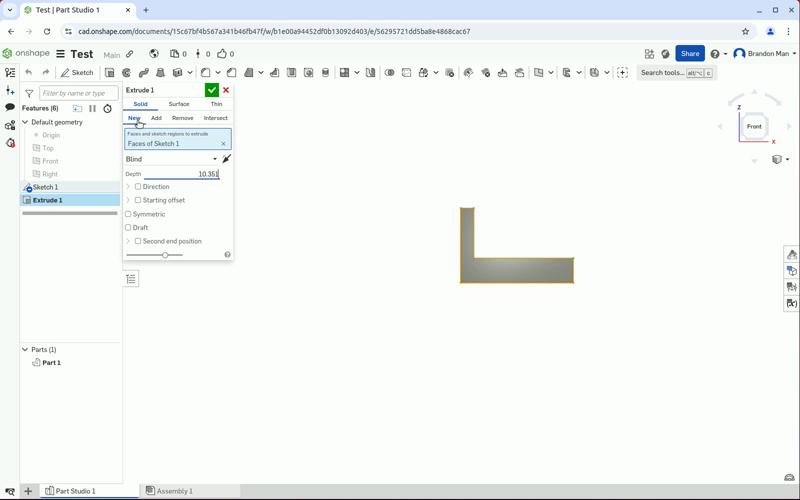
key(enter)
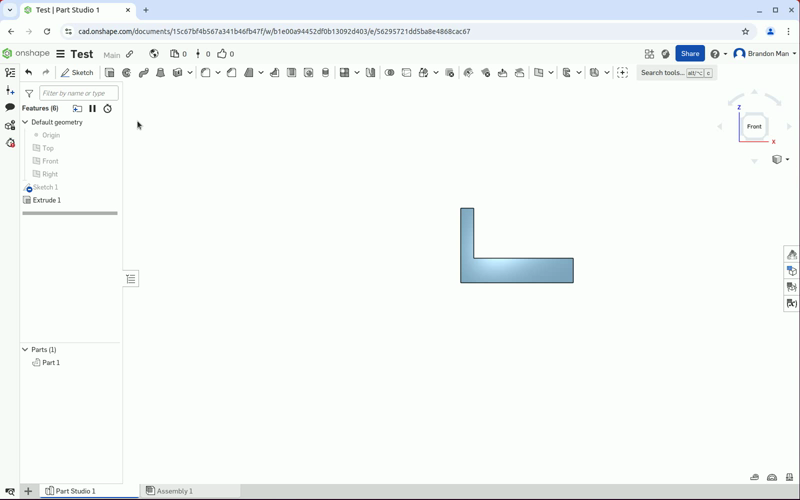
key(shift+h)
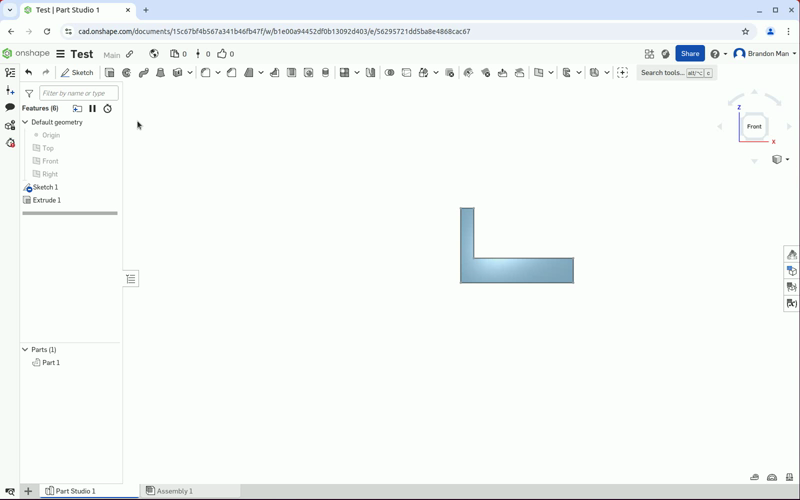
key(shift+h)
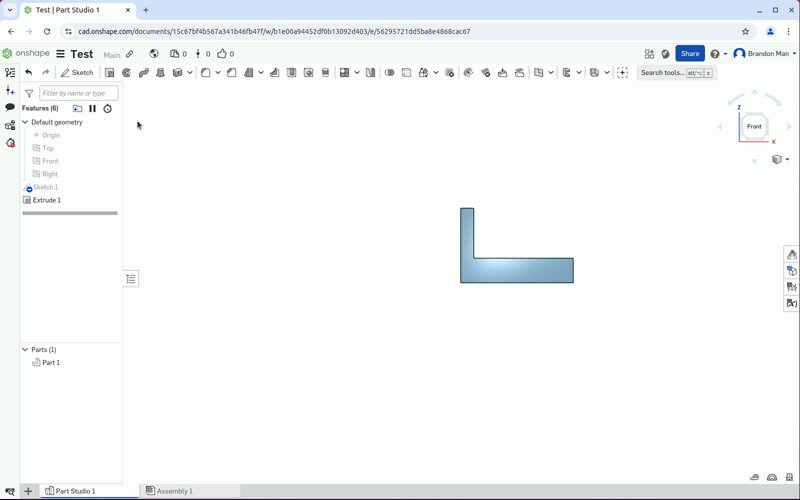
mouse_move(73, 189)
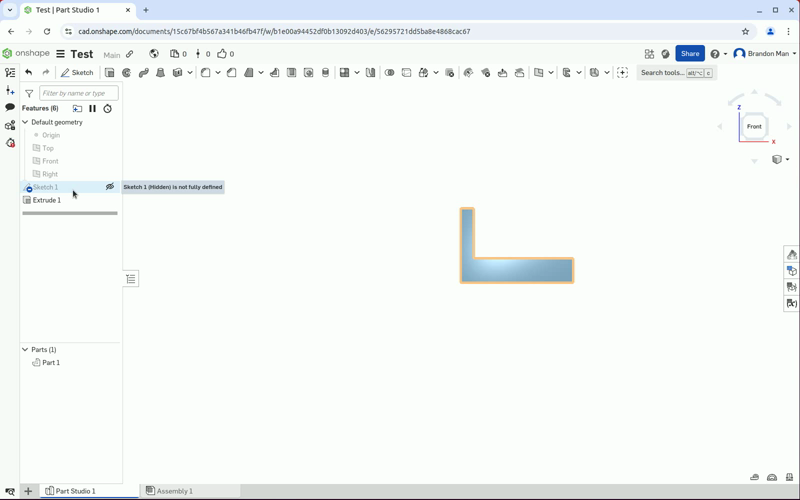
click(73, 189)
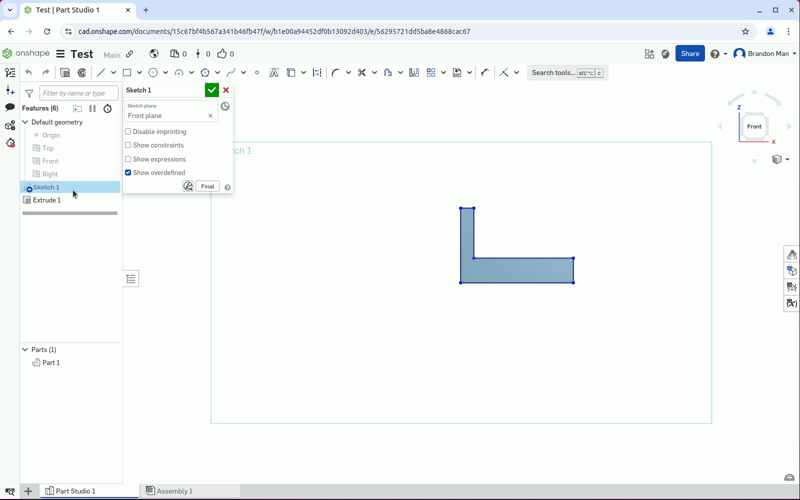
mouse_move(229, 92)
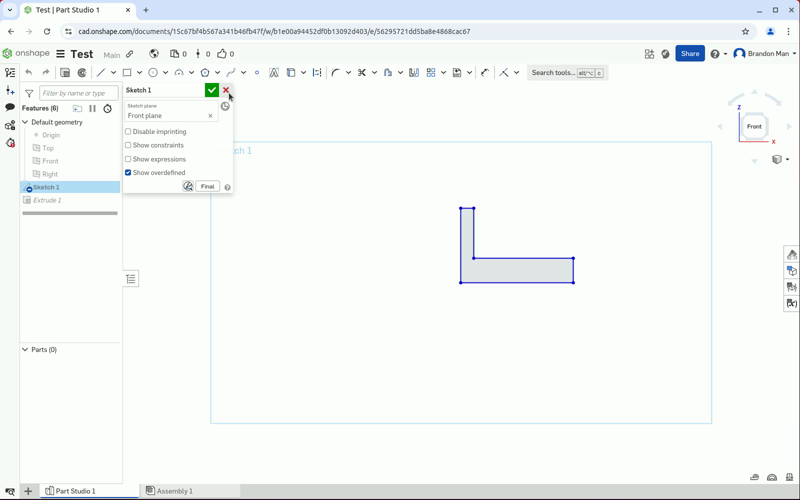
click(229, 92)
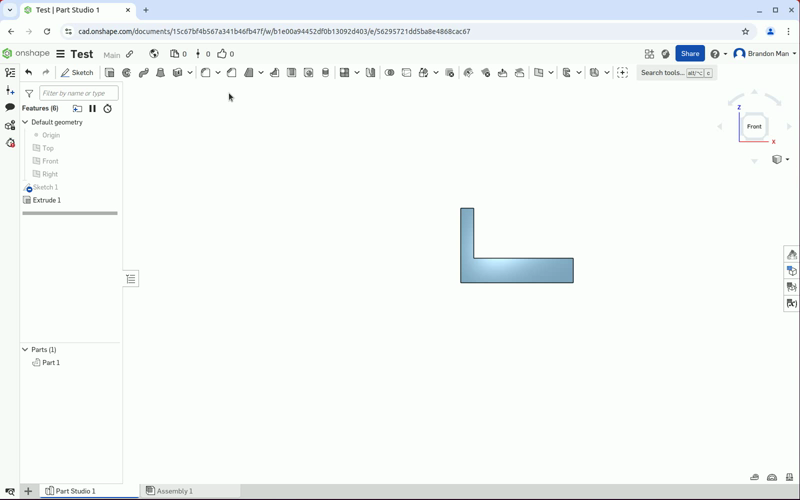
mouse_move(73, 352)
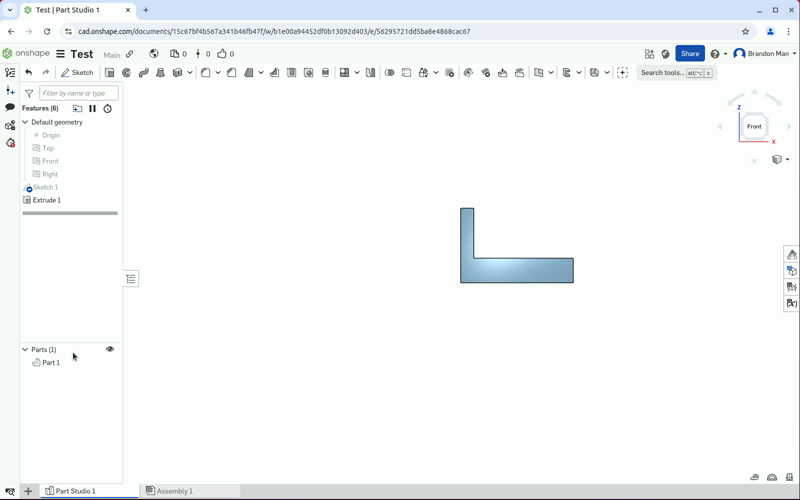
key(y)
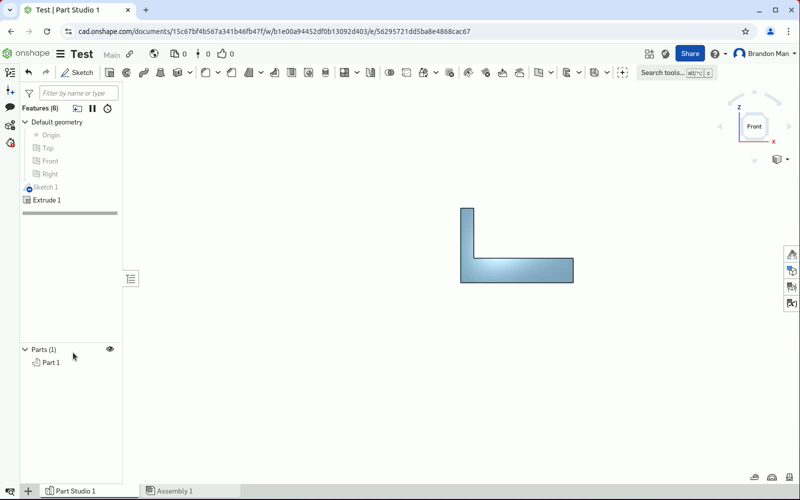
key(shift+p)
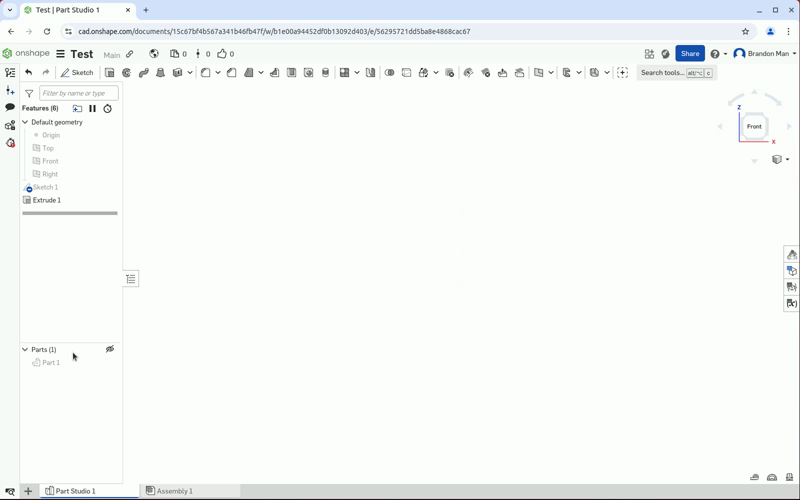
key(space)
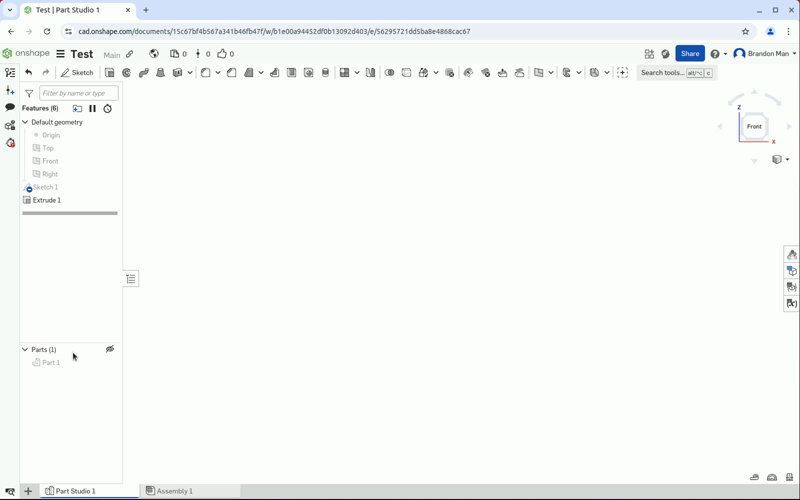
key_down(shift)
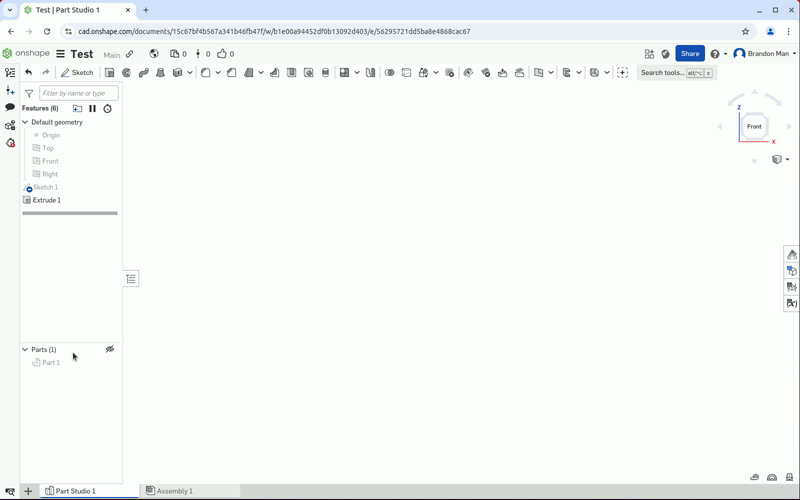
key(down)
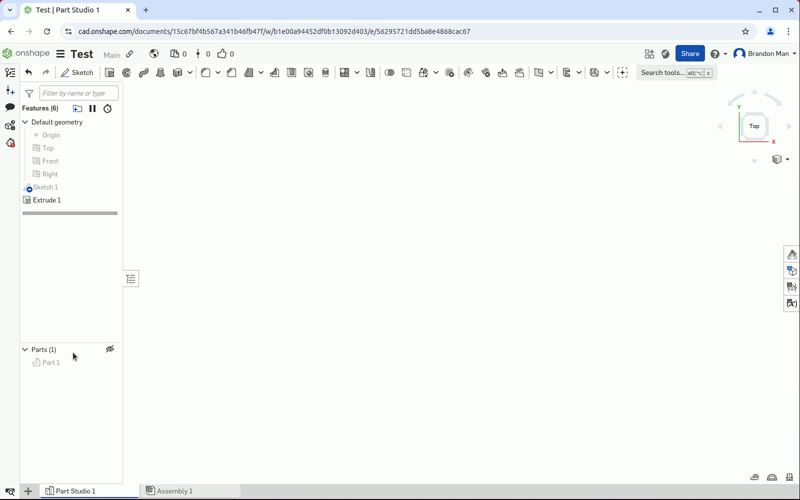
key_up(shift)
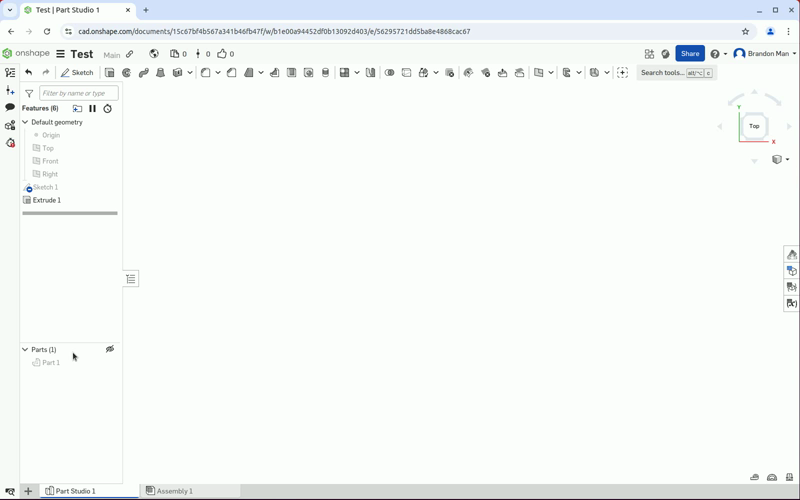
mouse_move(73, 352)
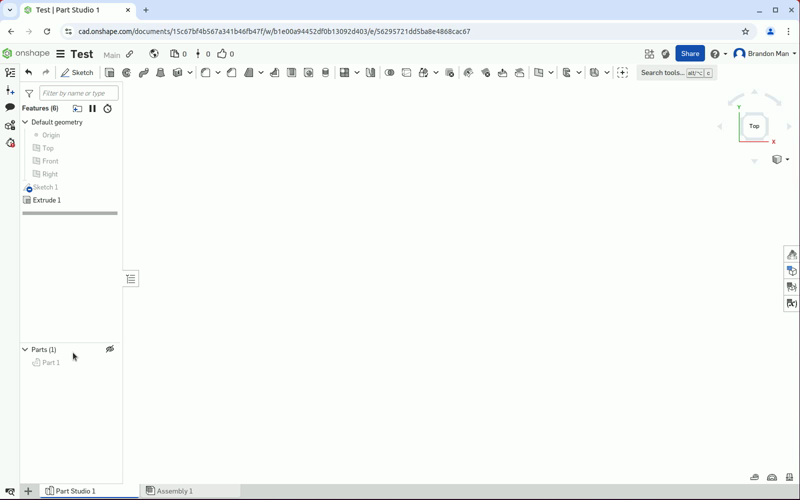
key(shift+y)
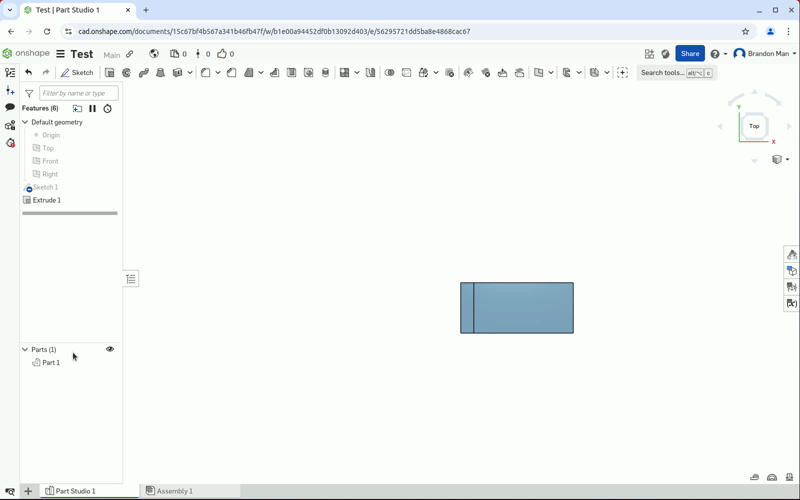
mouse_move(541, 75)
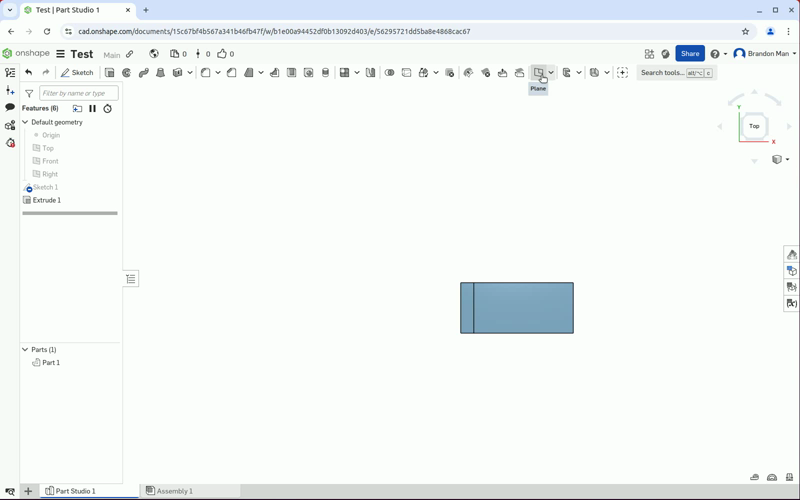
click(541, 75)
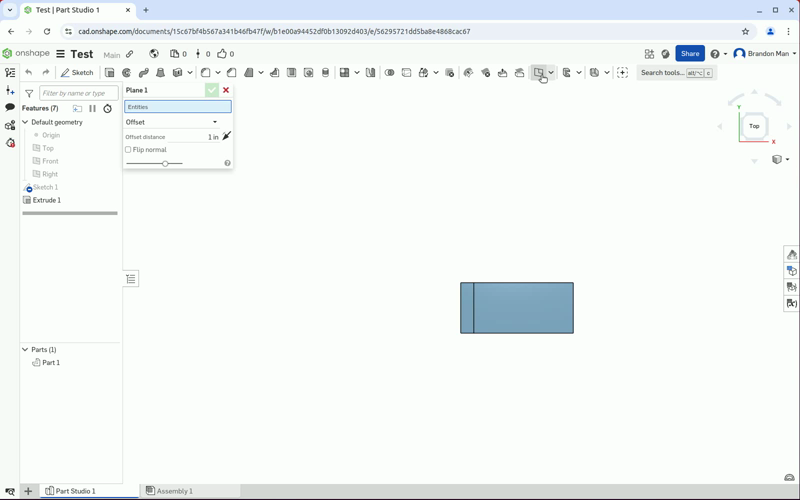
mouse_move(73, 150)
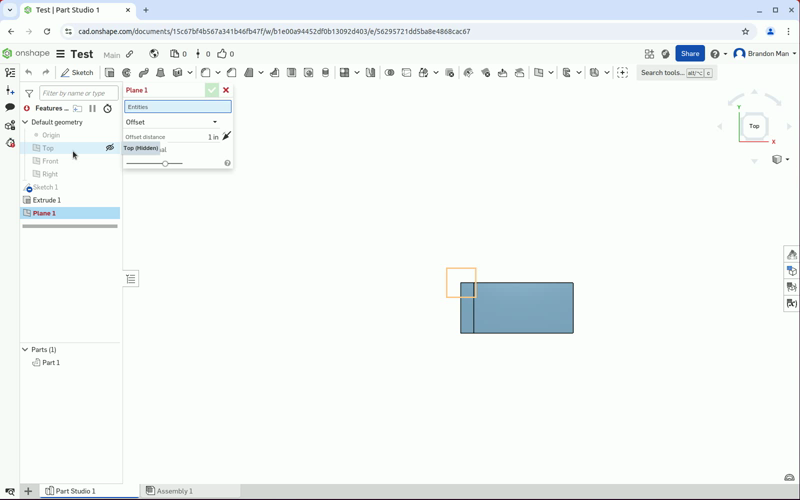
click(73, 150)
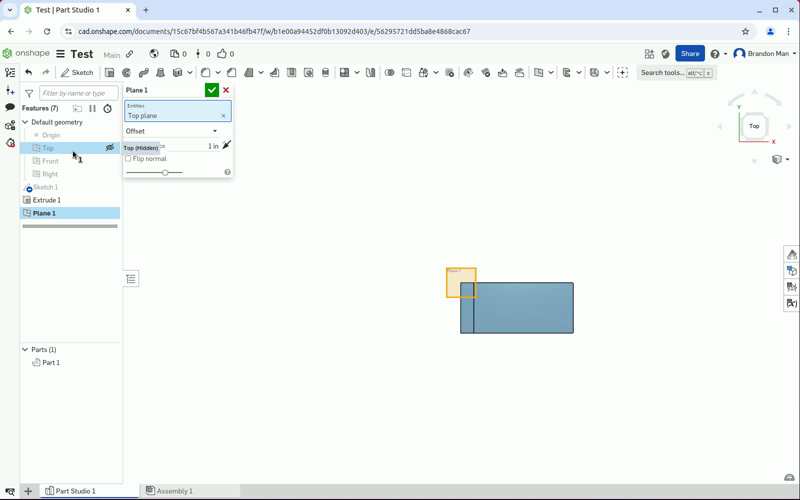
key(tab, 2)
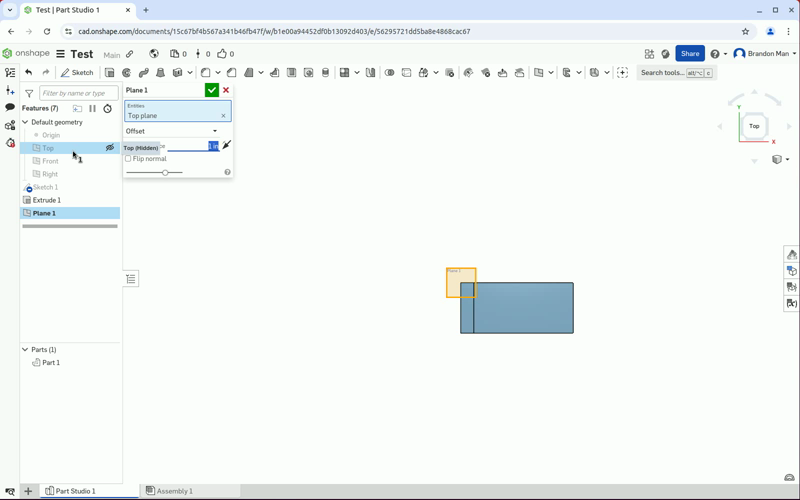
text(5.053)
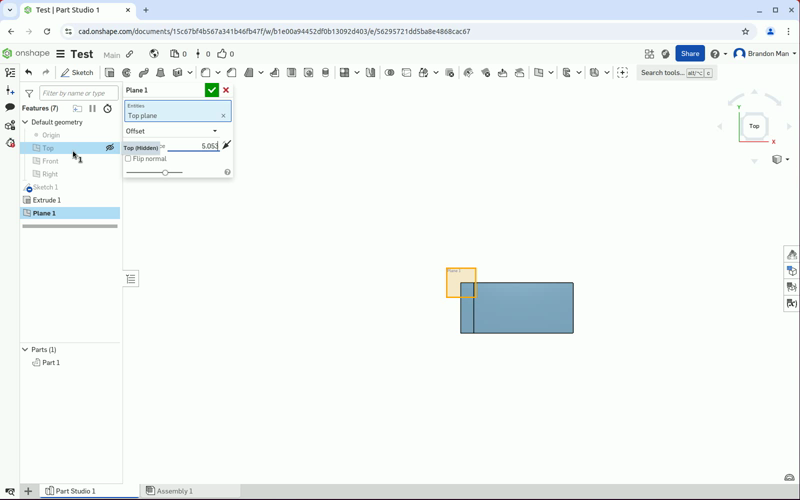
key(enter, 2)
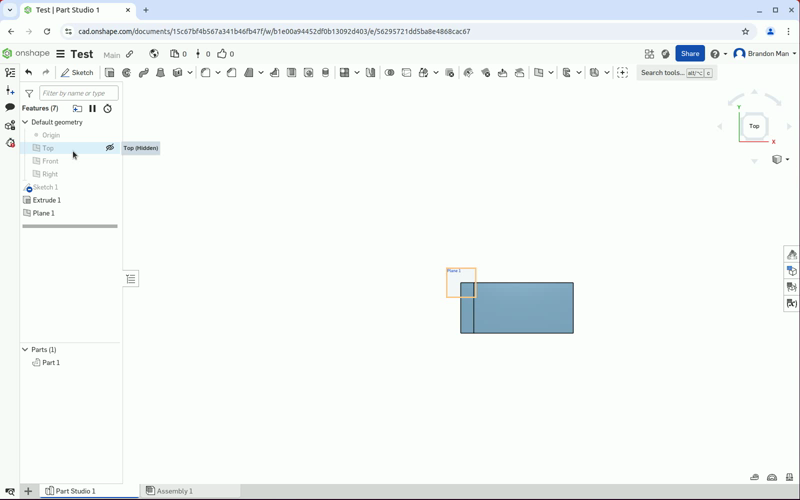
key(shift+s)
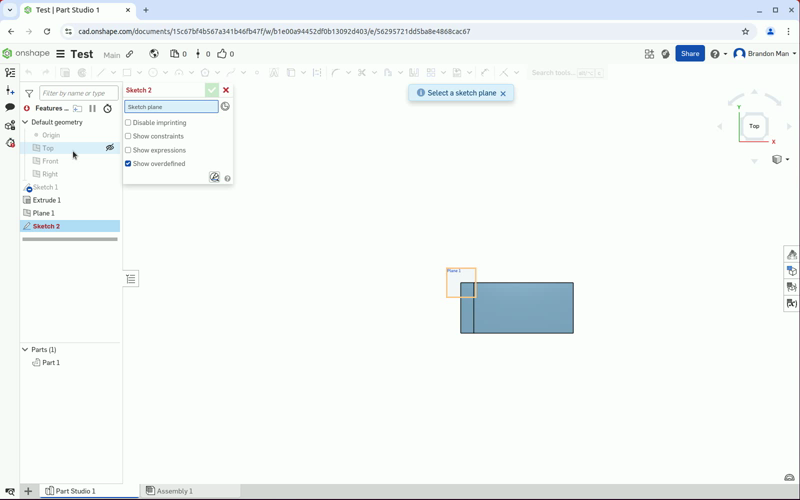
mouse_move(73, 215)
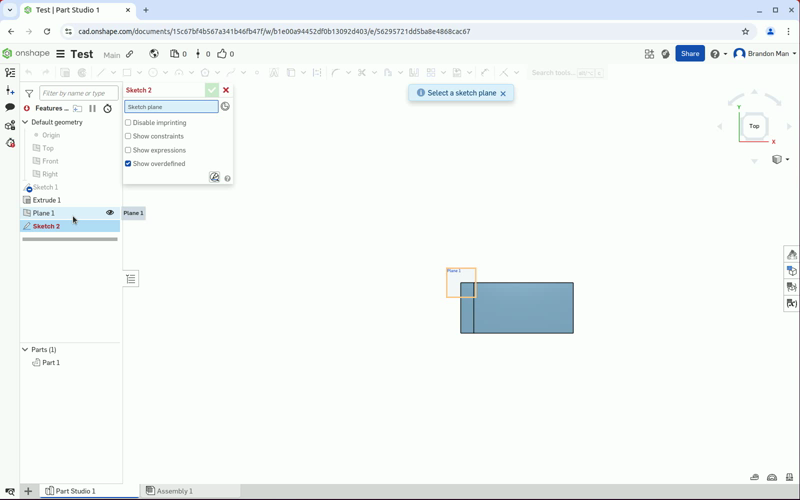
click(73, 215)
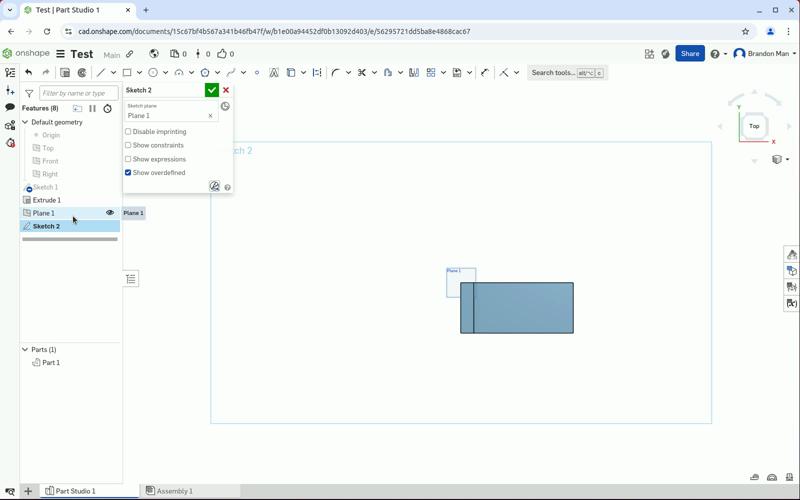
mouse_move(73, 352)
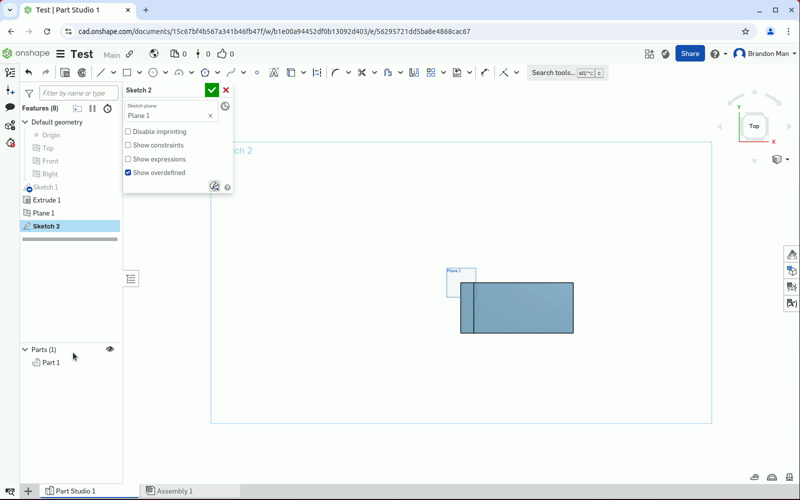
key(y)
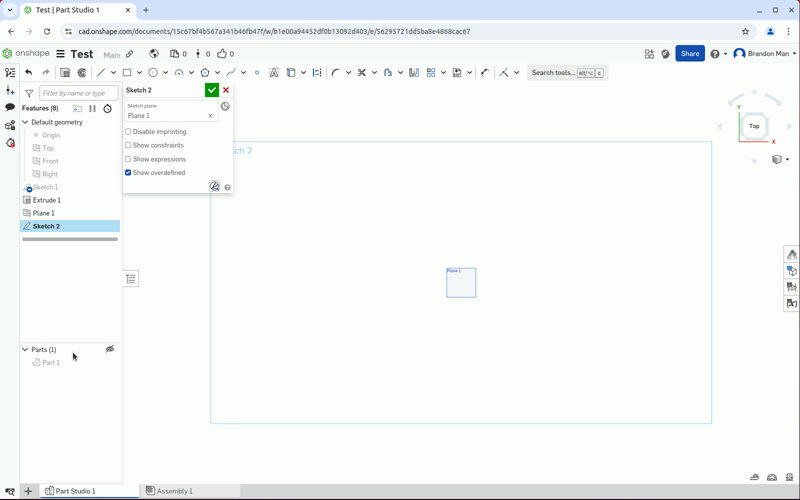
key(a)
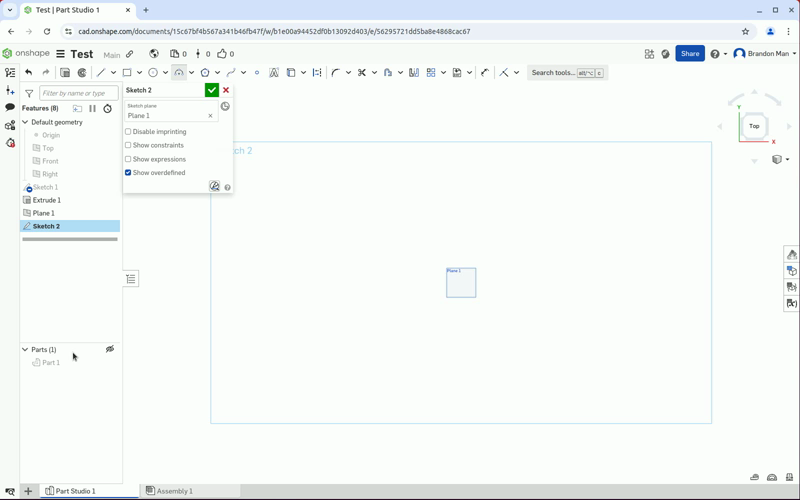
key_down(shift)
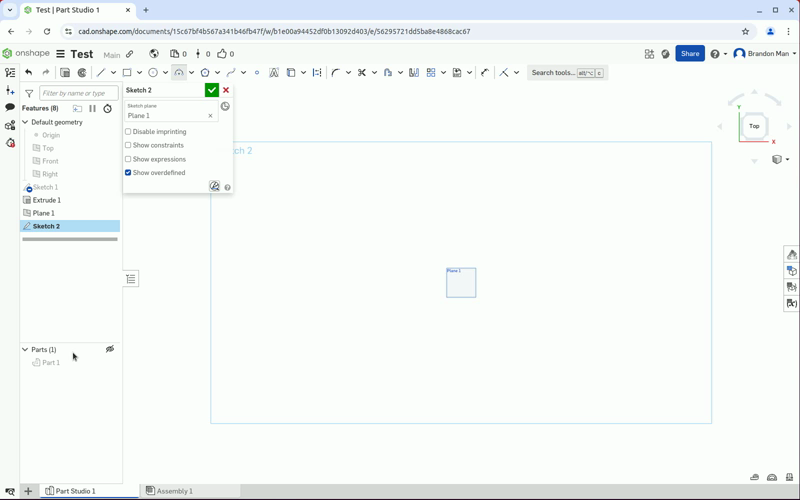
mouse_move(480, 282)
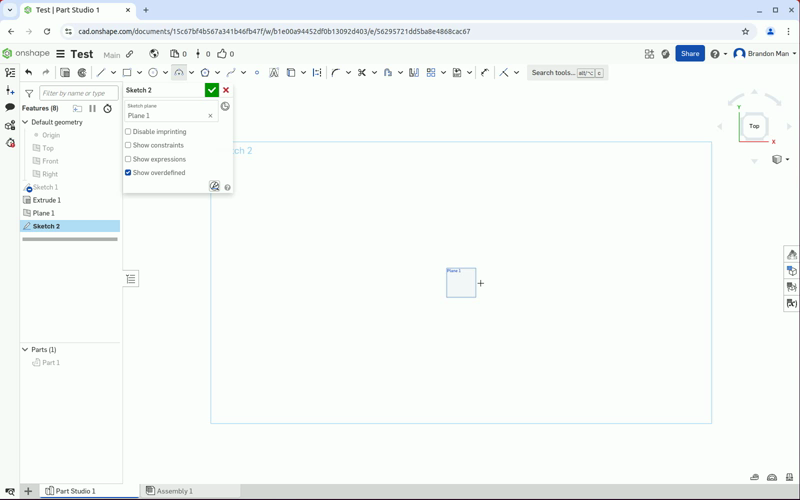
click(480, 282)
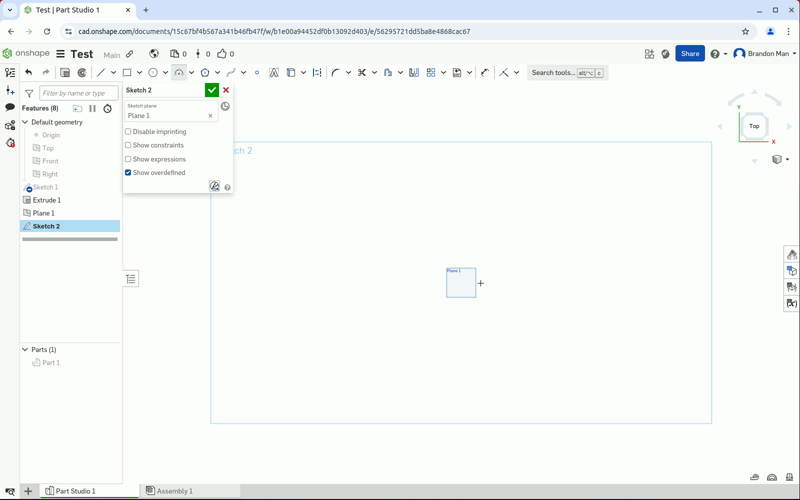
key_up(shift)
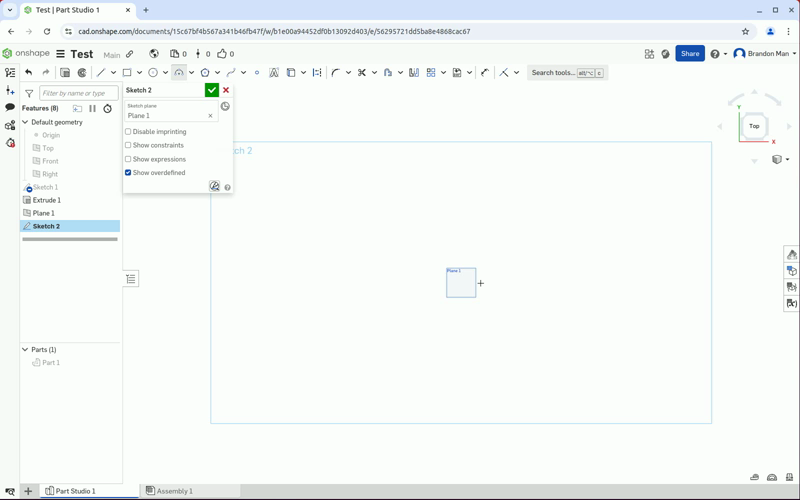
key_down(shift)
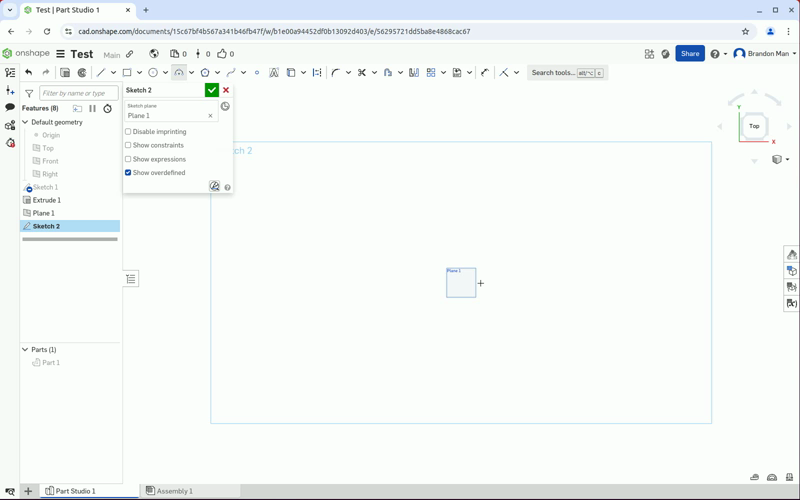
mouse_move(531, 282)
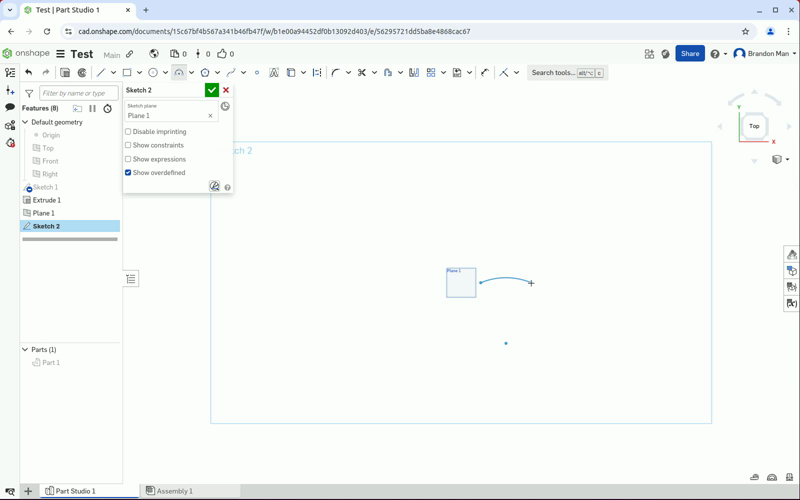
click(531, 282)
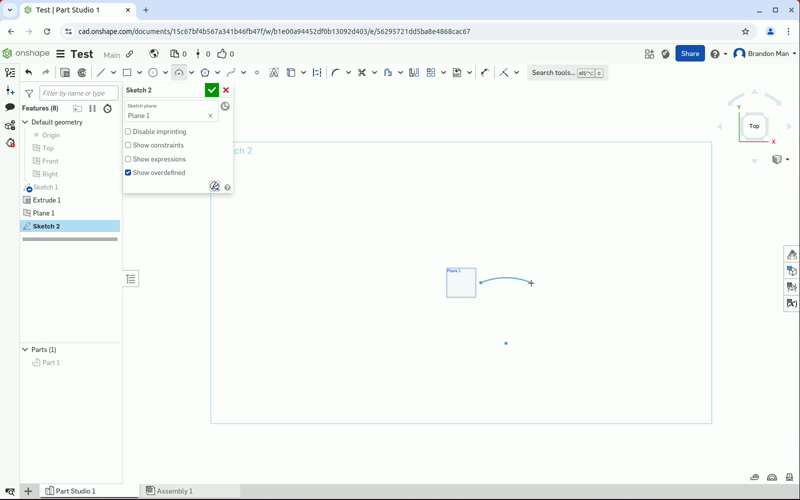
mouse_move(505, 332)
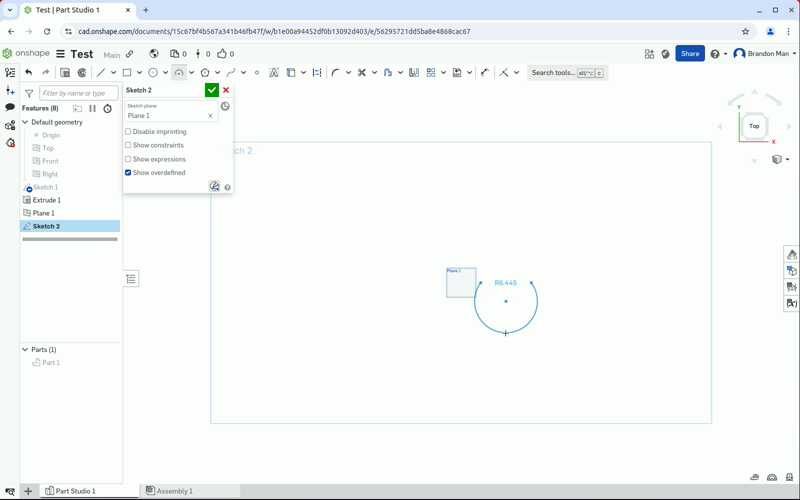
click(505, 332)
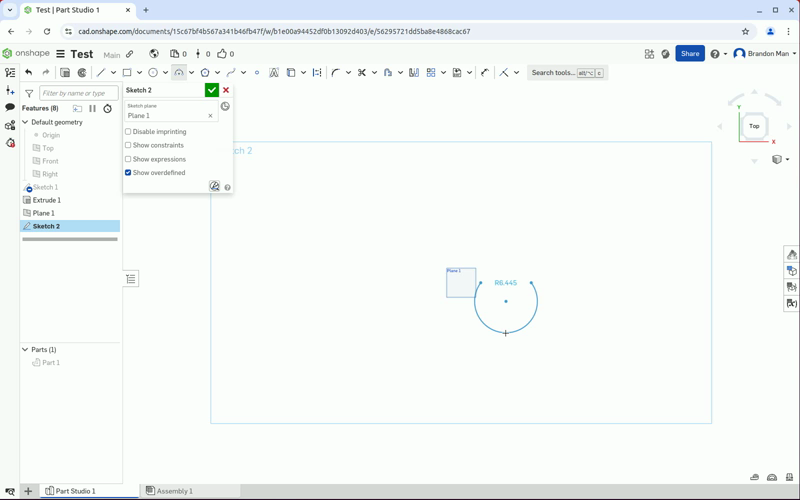
key_up(shift)
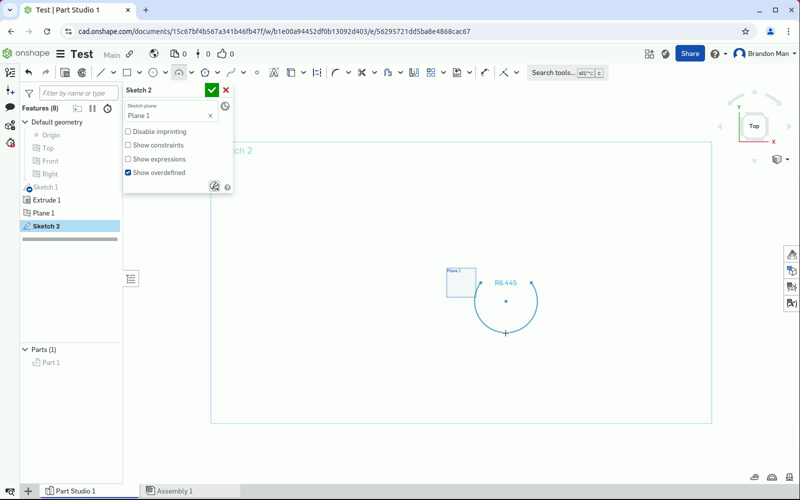
key(esc)
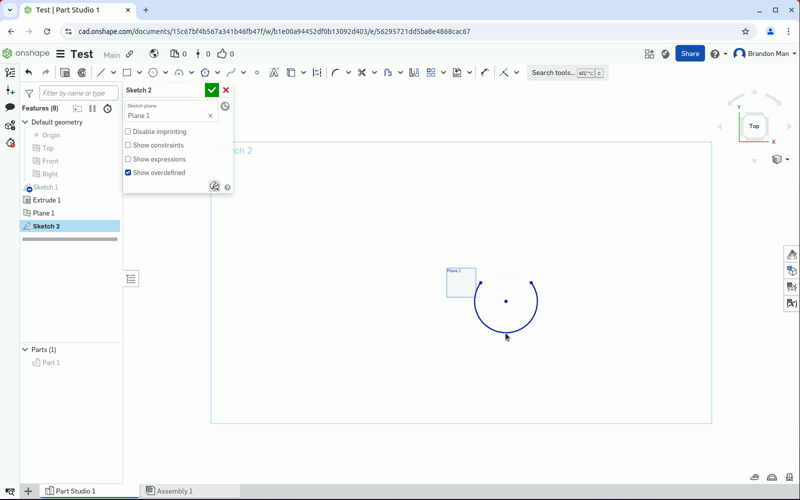
key(l)
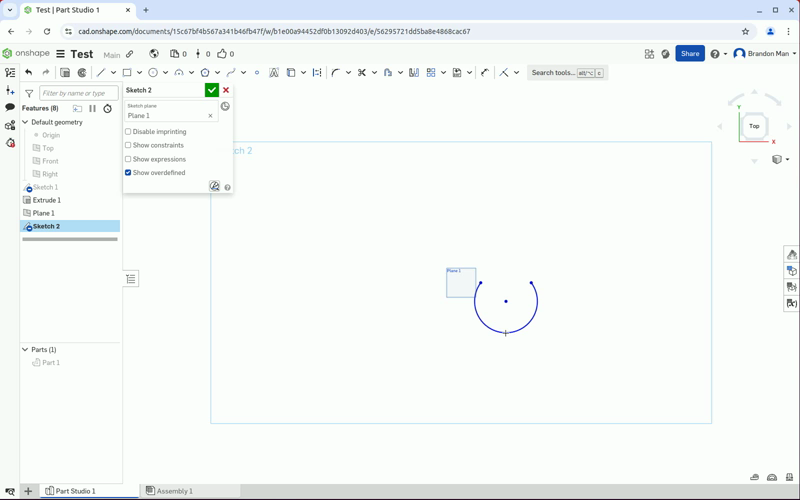
mouse_move(531, 282)
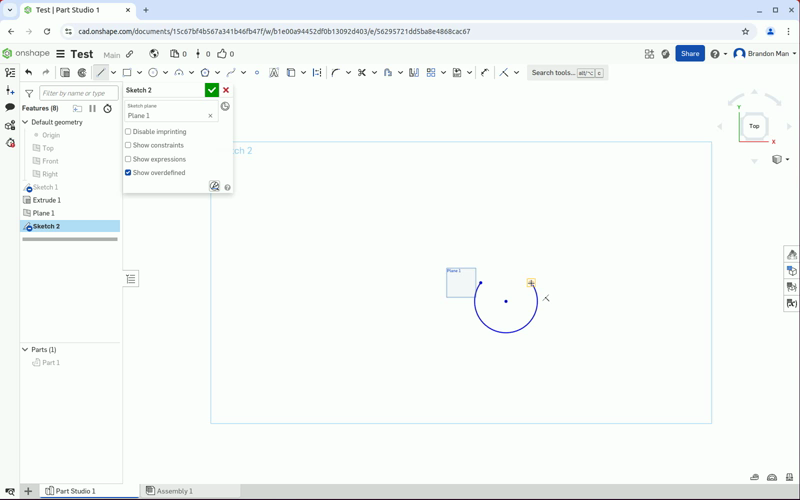
click(531, 282)
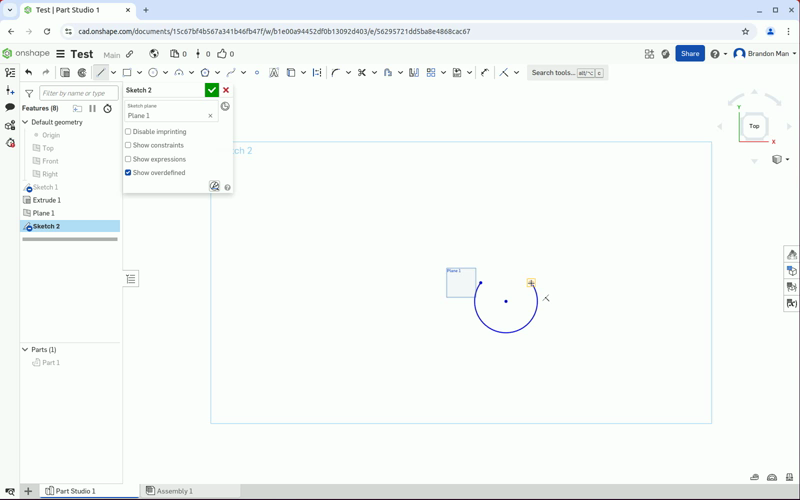
mouse_move(561, 282)
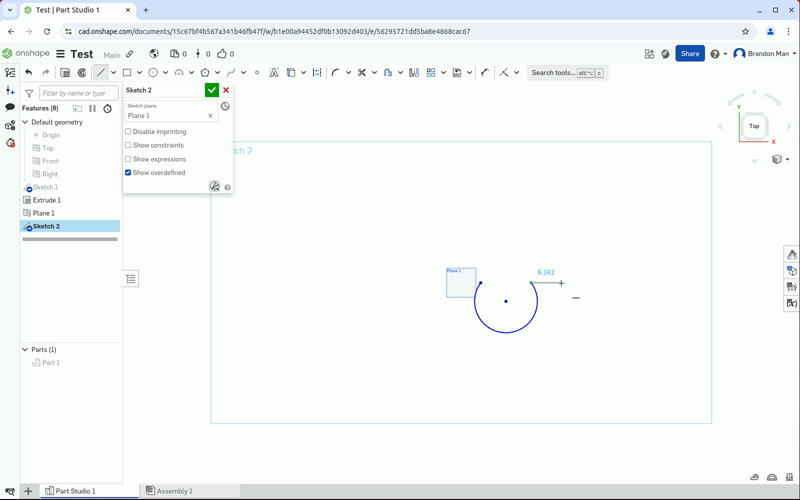
key_down(shift)
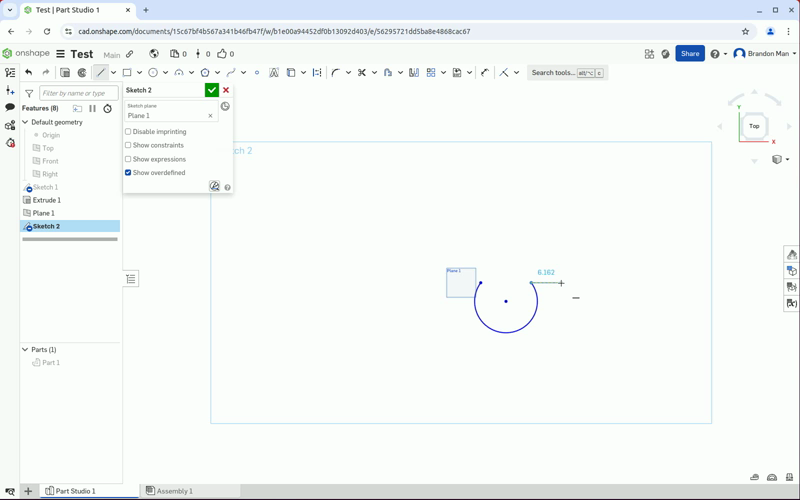
mouse_move(480, 282)
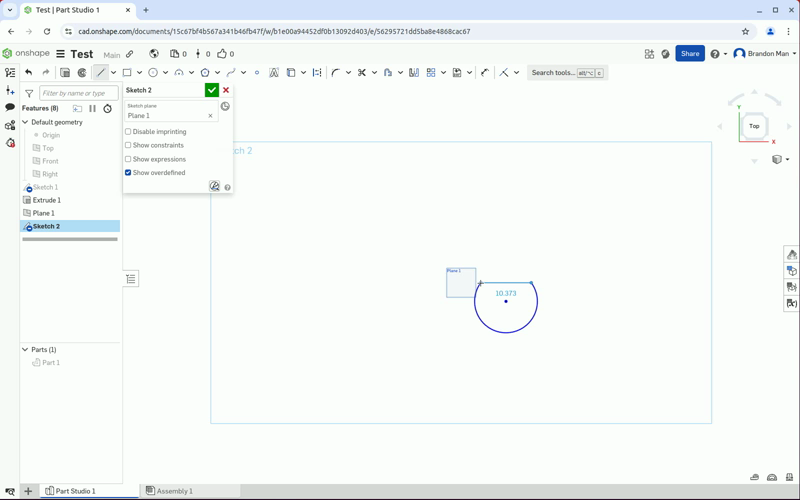
key_up(shift)
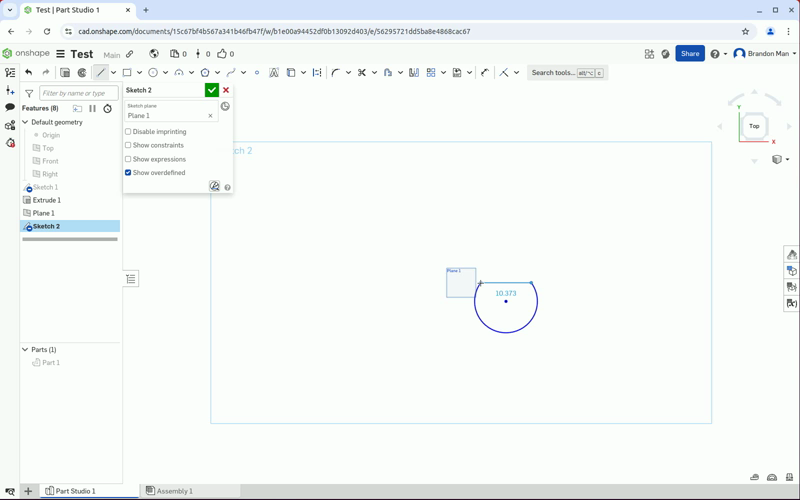
click(480, 282)
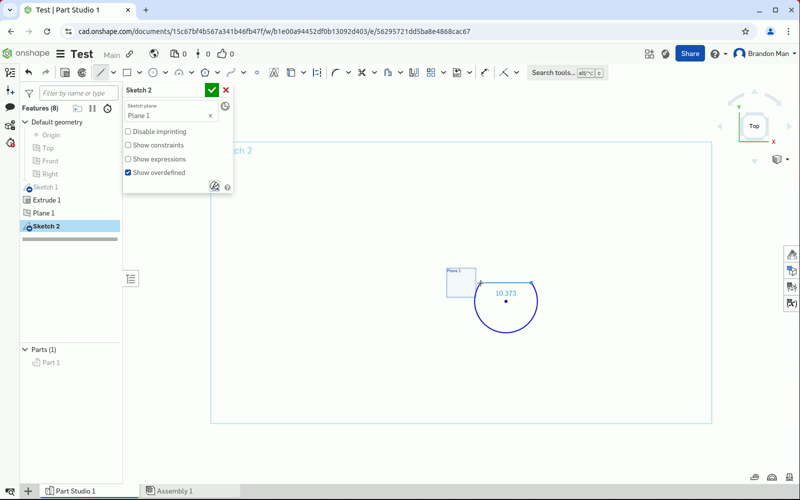
key(esc)
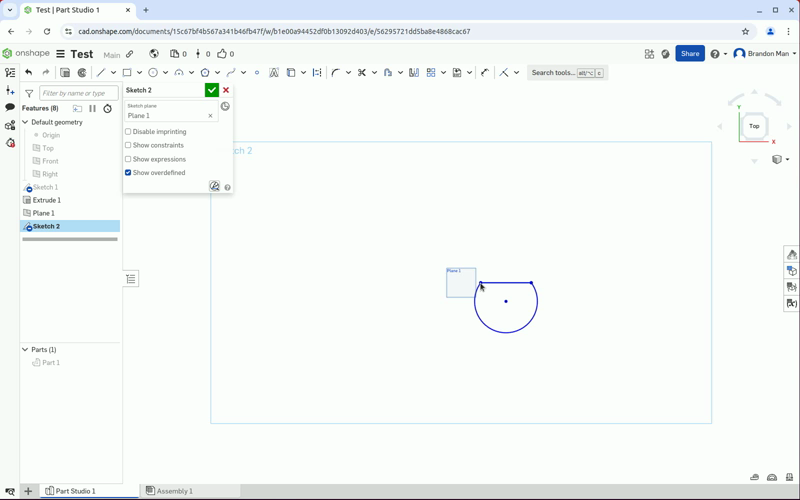
mouse_move(487, 298)
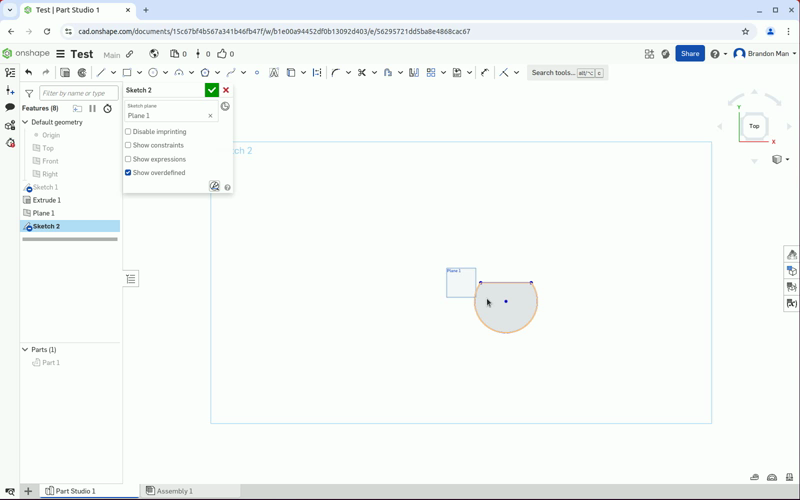
click(487, 298)
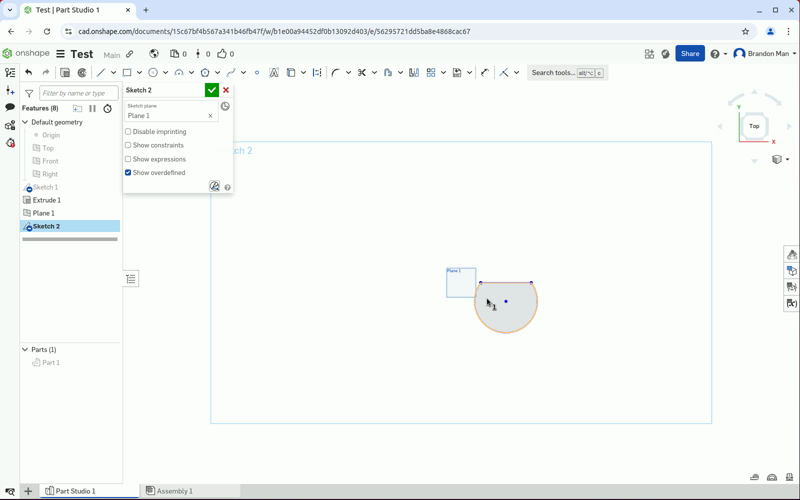
mouse_move(73, 352)
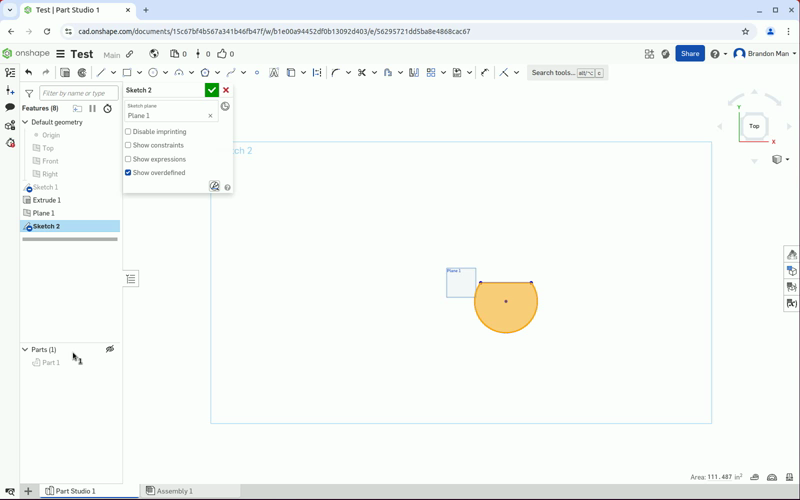
key(shift+y)
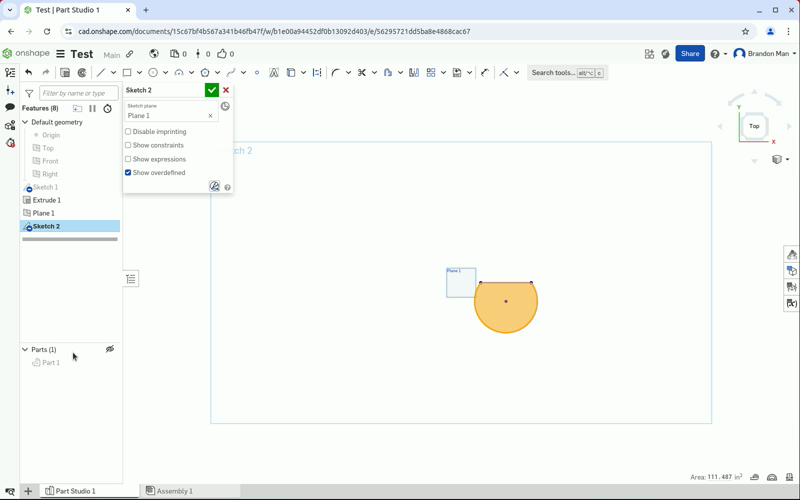
key(shift+e)
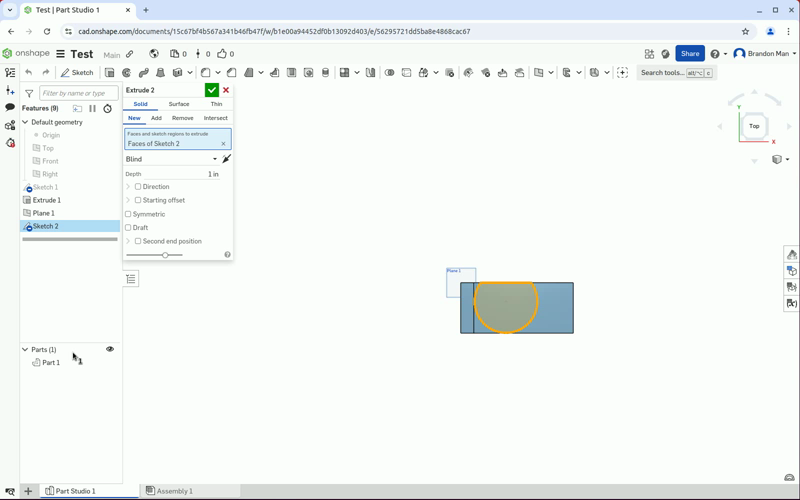
mouse_move(143, 106)
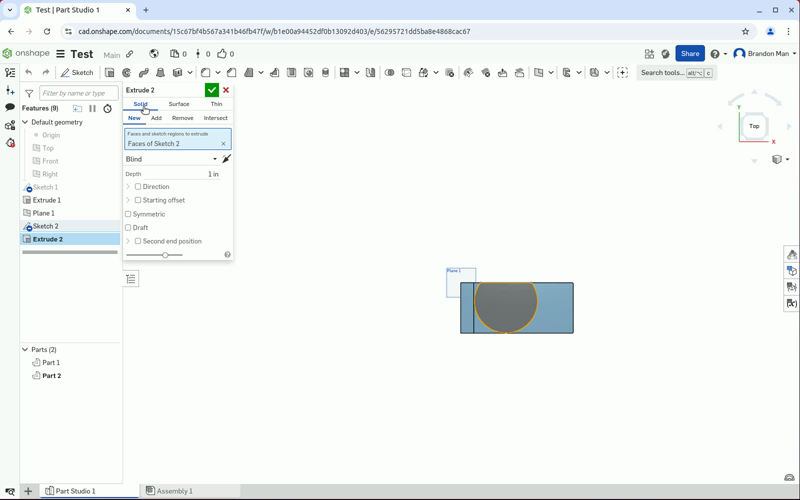
click(143, 106)
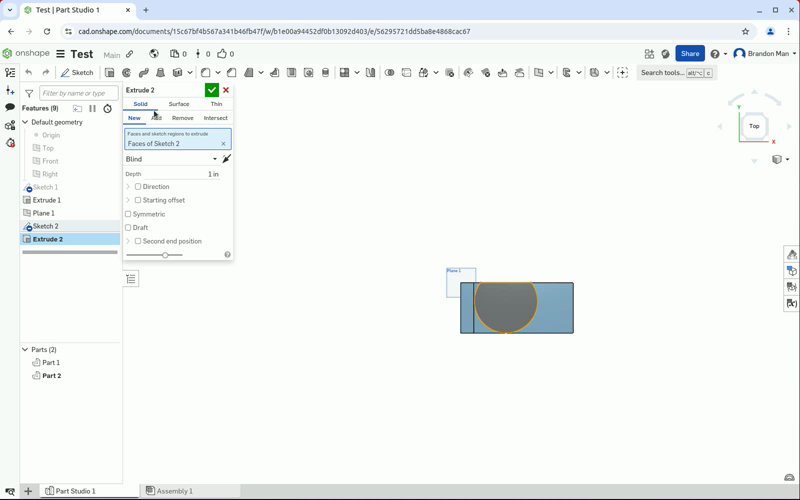
mouse_move(186, 120)
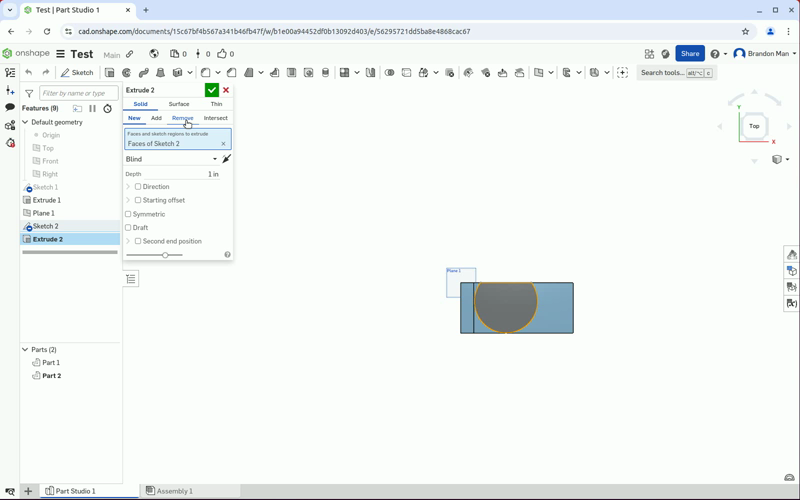
click(186, 120)
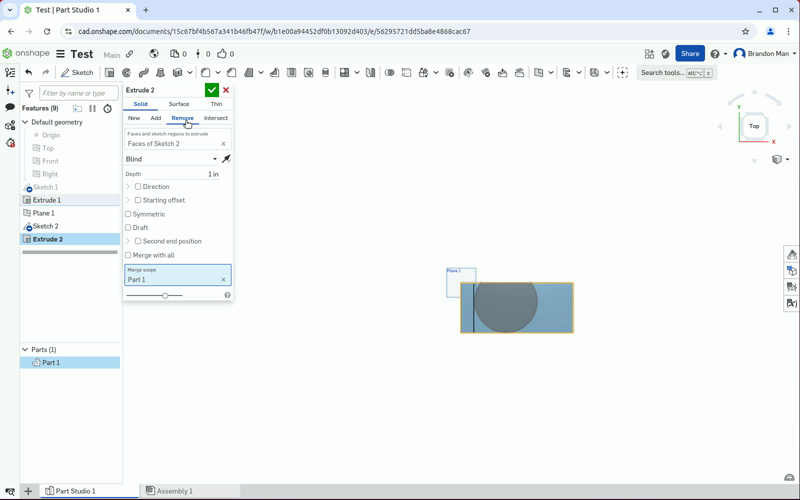
key(tab, 4)
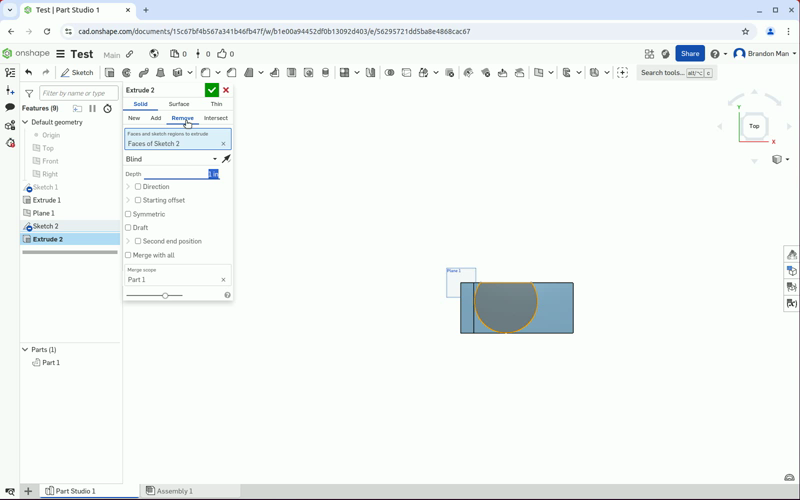
text(10.351)
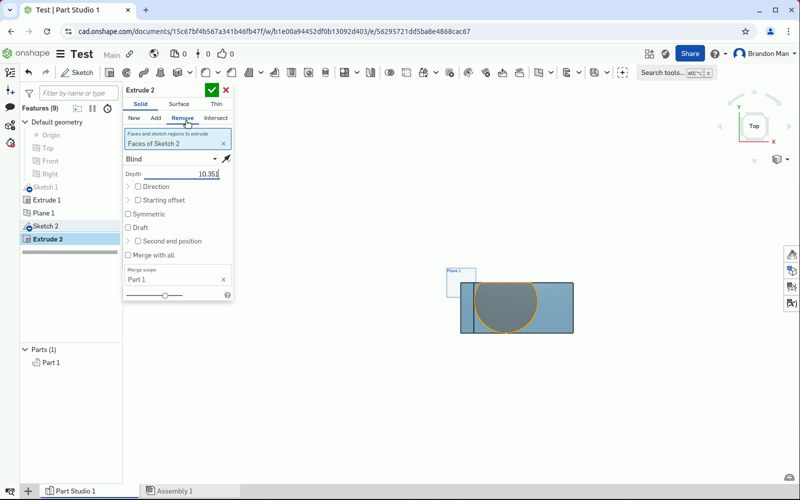
key(tab, 6)
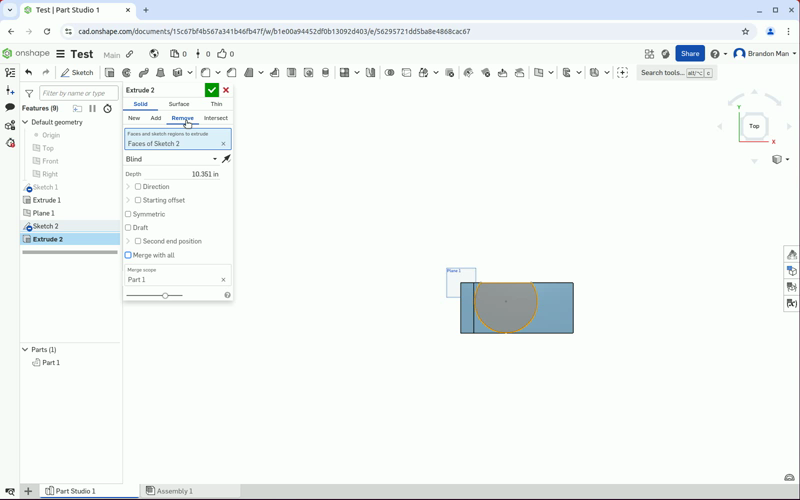
key(space)
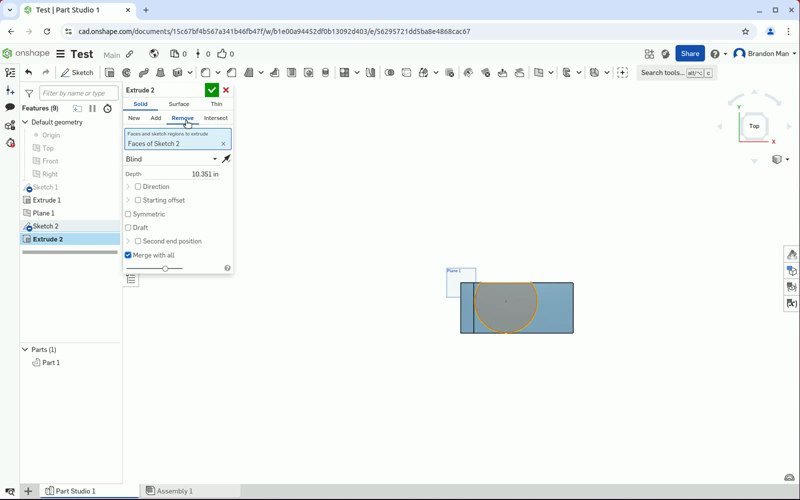
key(enter)
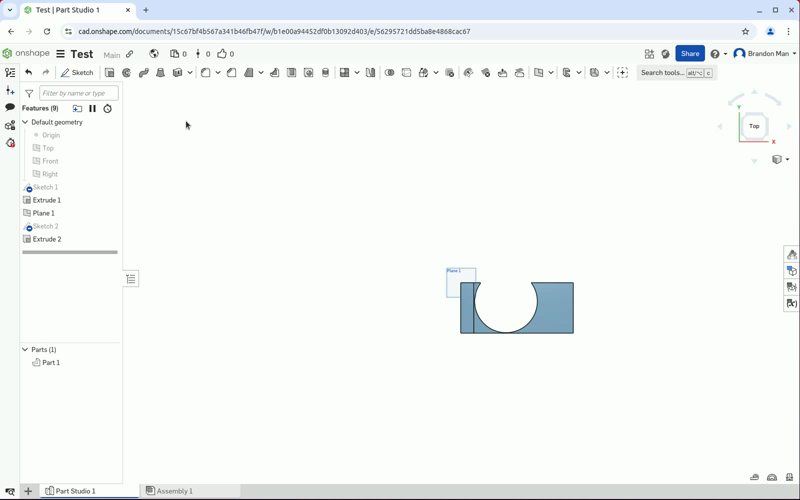
key(shift+h)
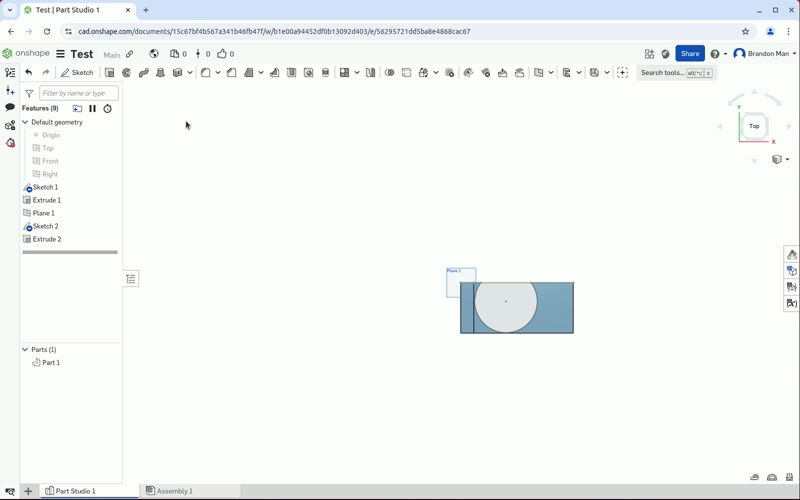
key(shift+h)
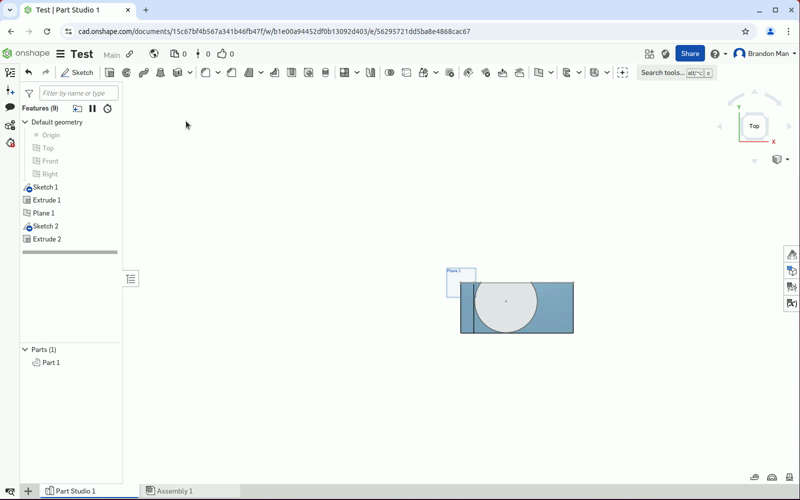
key(shift+7)
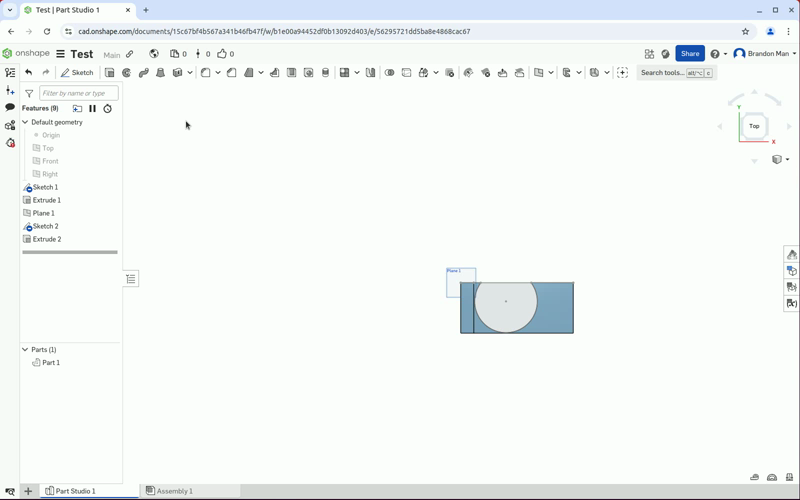
key(up, 3)
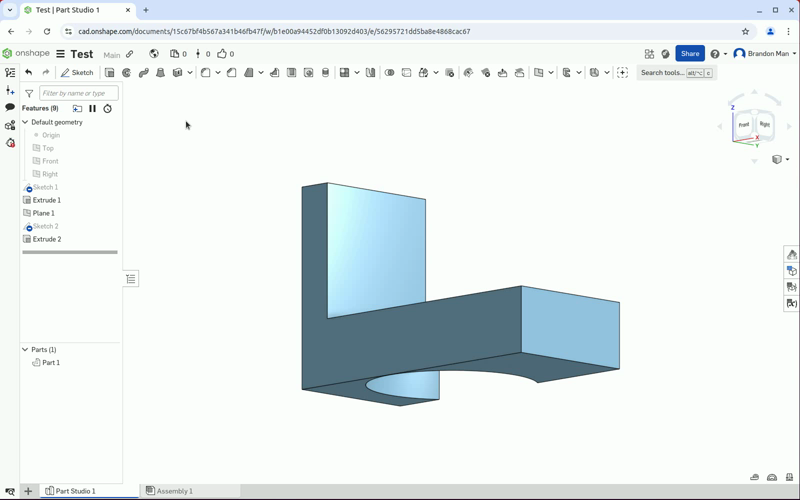
key(left, 3)
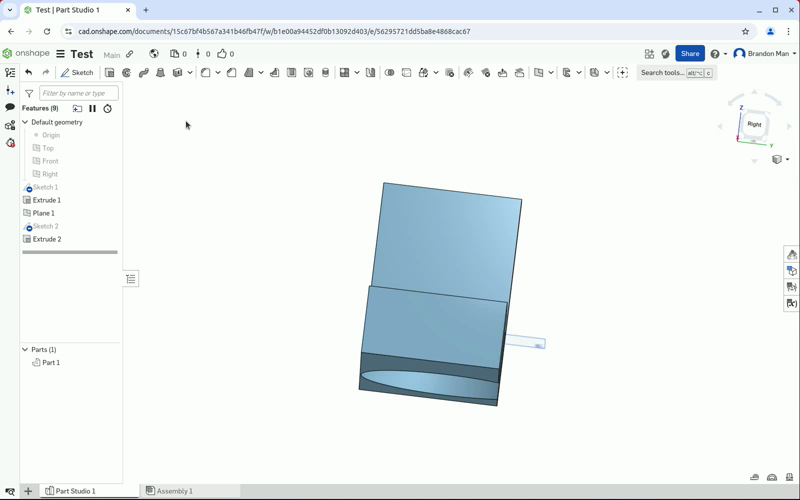
key(right, 3)
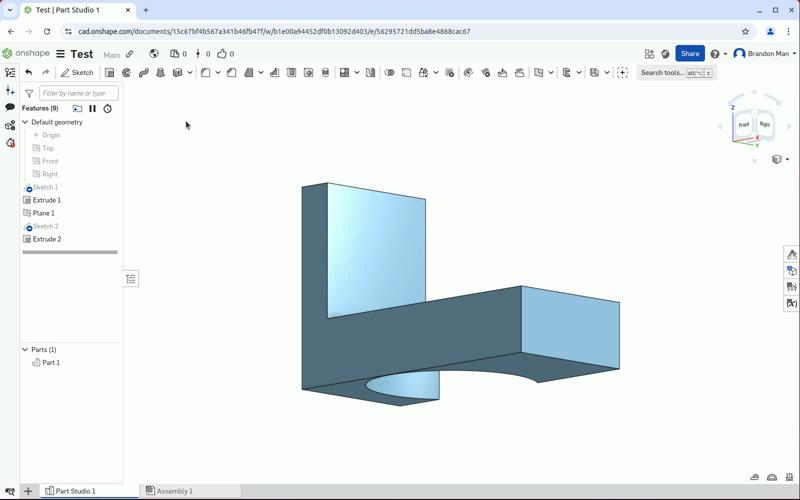
key(down, 3)
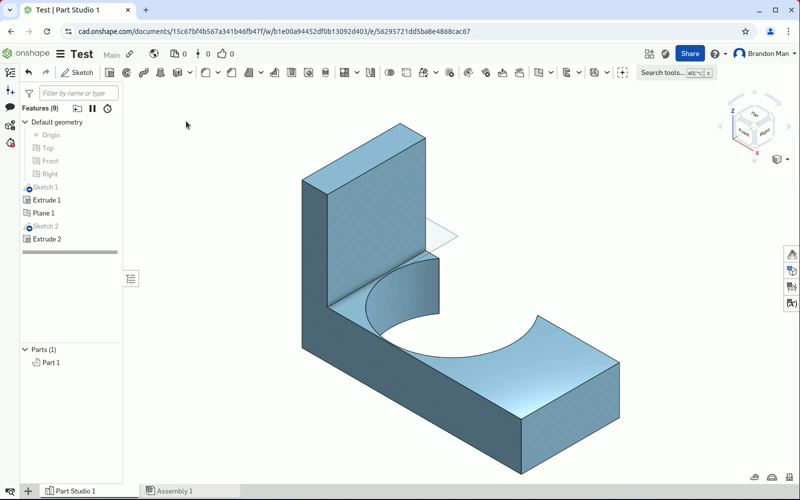
mouse_move(73, 189)
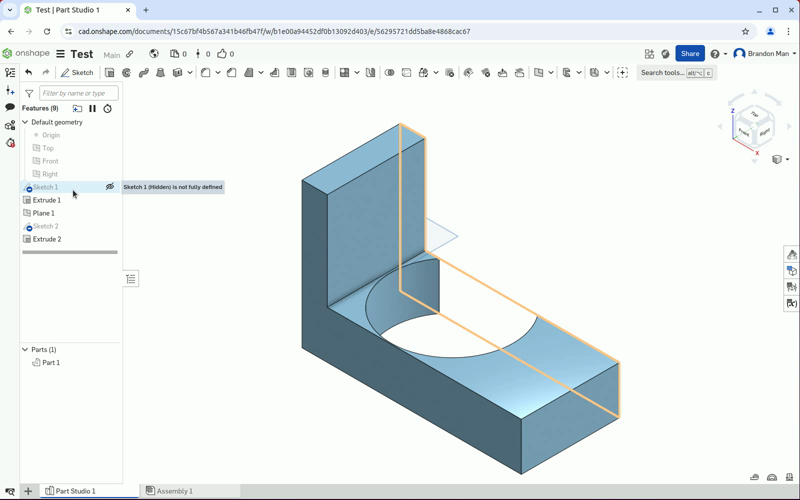
click(73, 189)